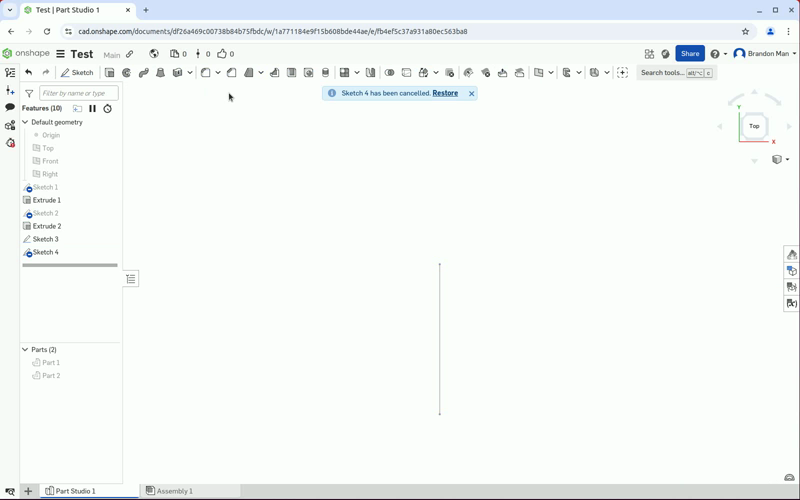
key(shift+h)
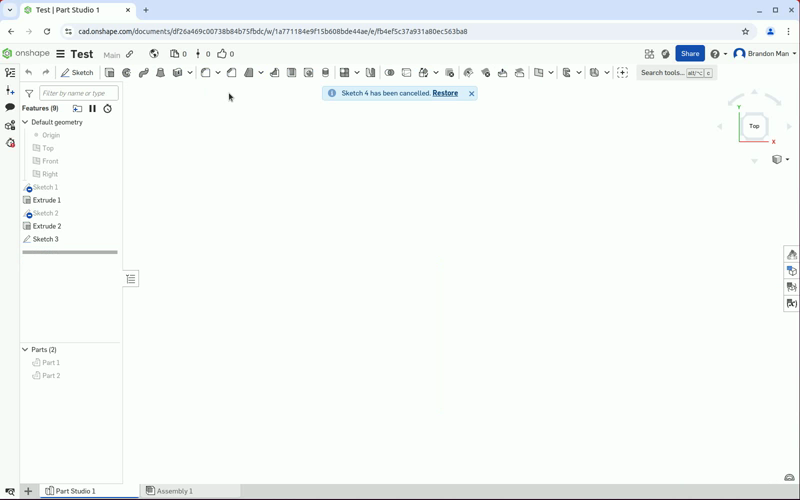
key(shift+s)
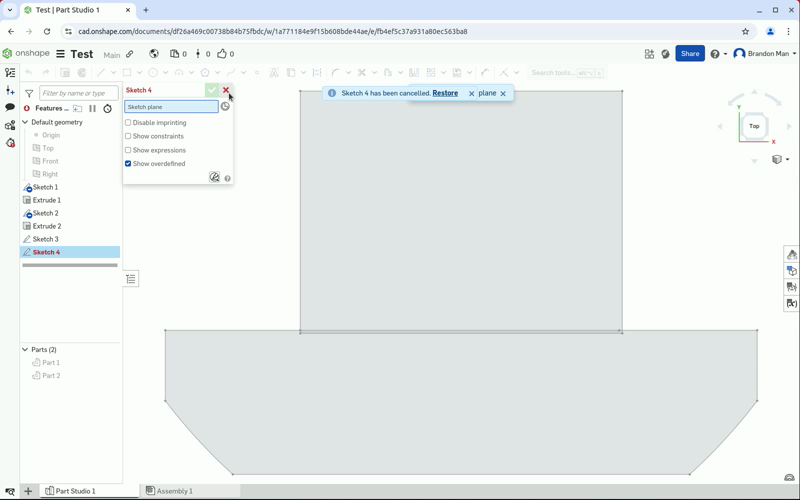
mouse_move(73, 150)
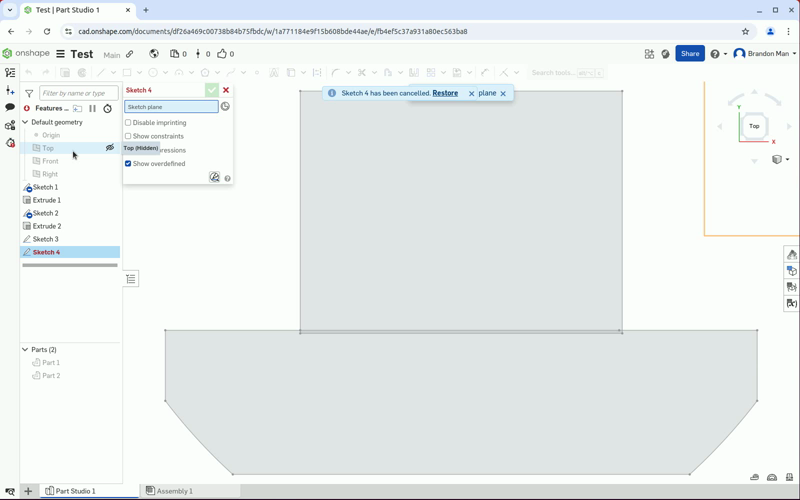
click(73, 150)
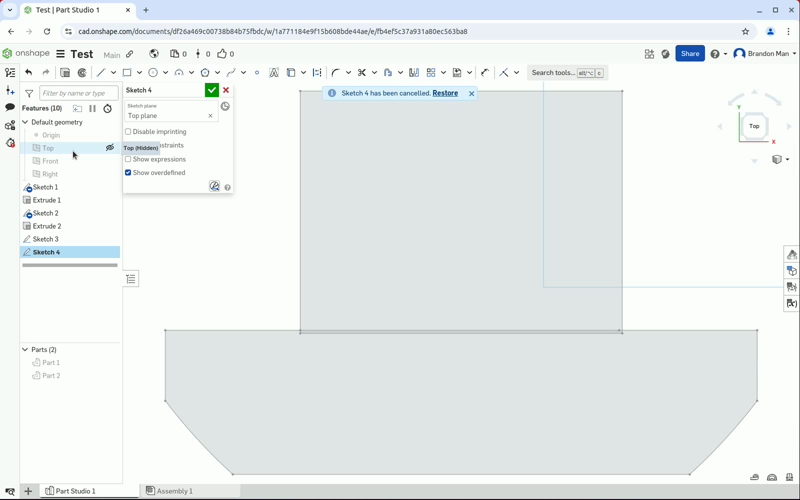
mouse_move(73, 352)
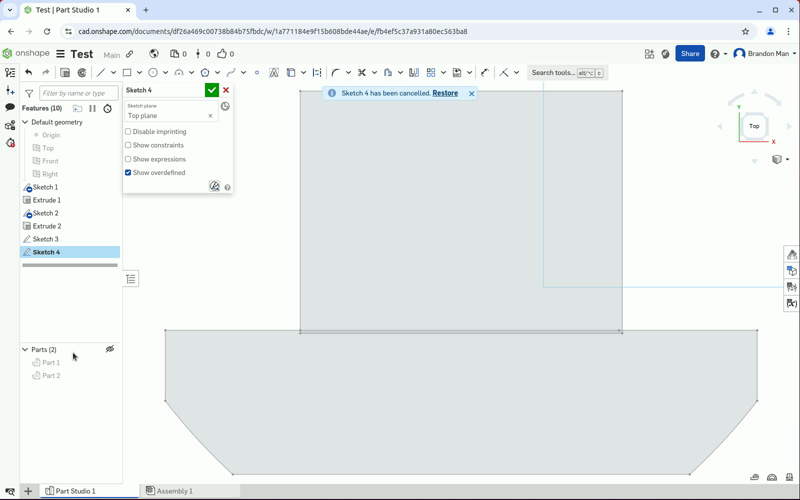
key(y)
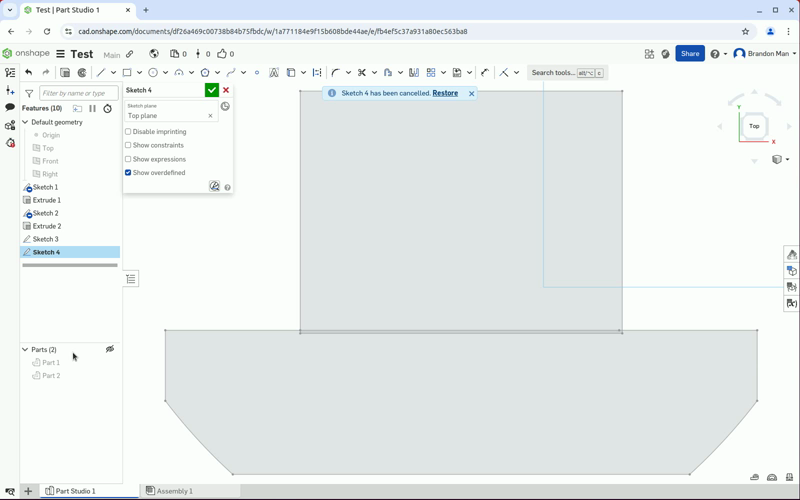
key(c)
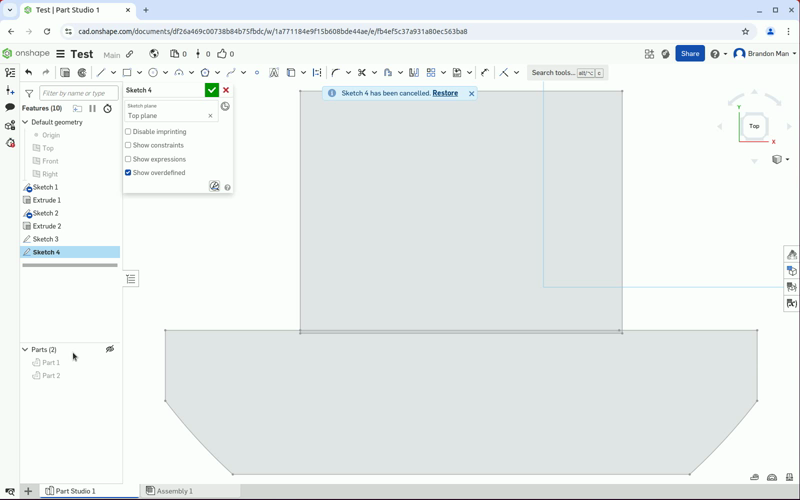
key_down(shift)
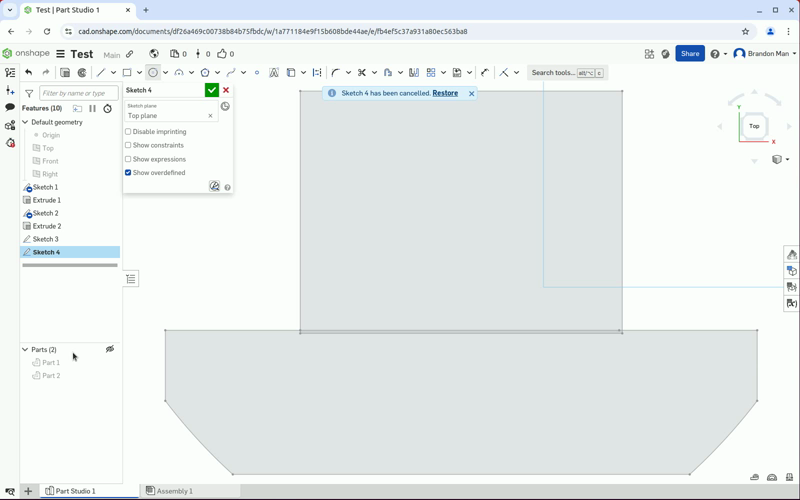
mouse_move(461, 282)
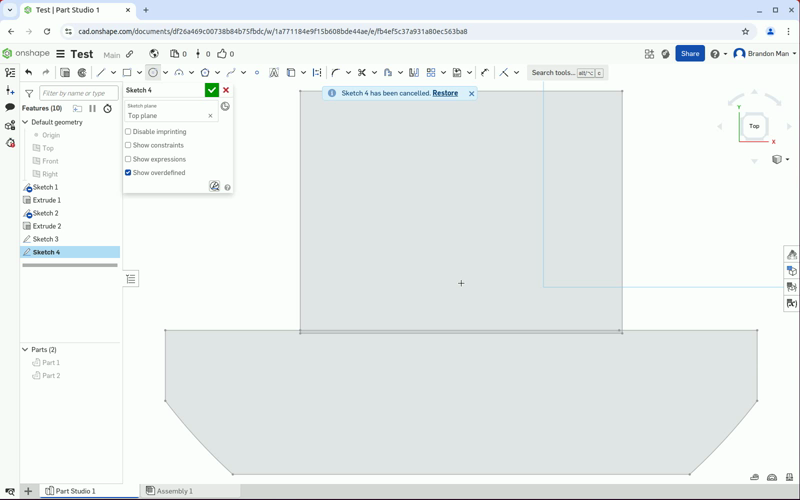
click(461, 282)
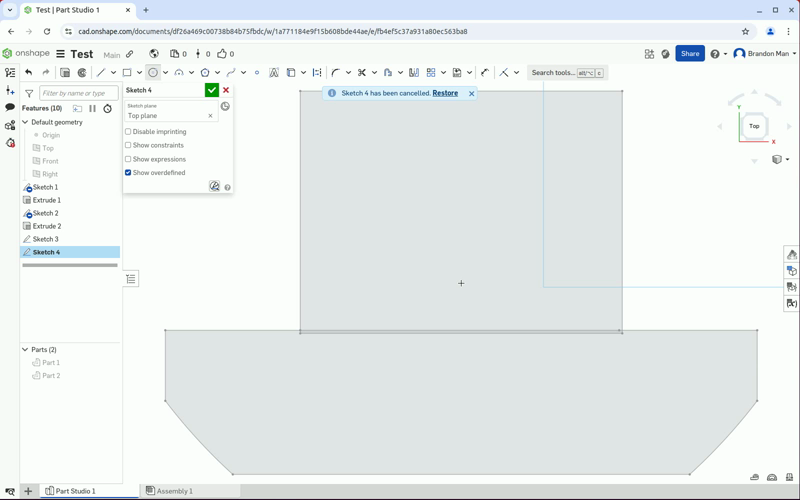
key_up(shift)
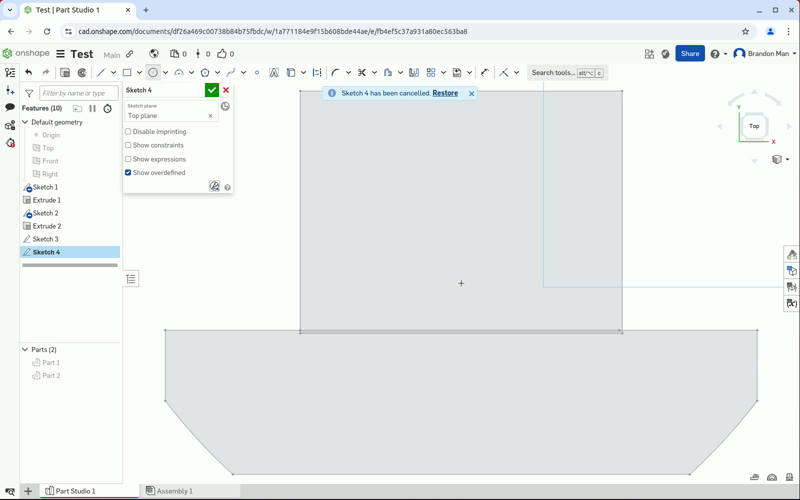
mouse_move(535, 282)
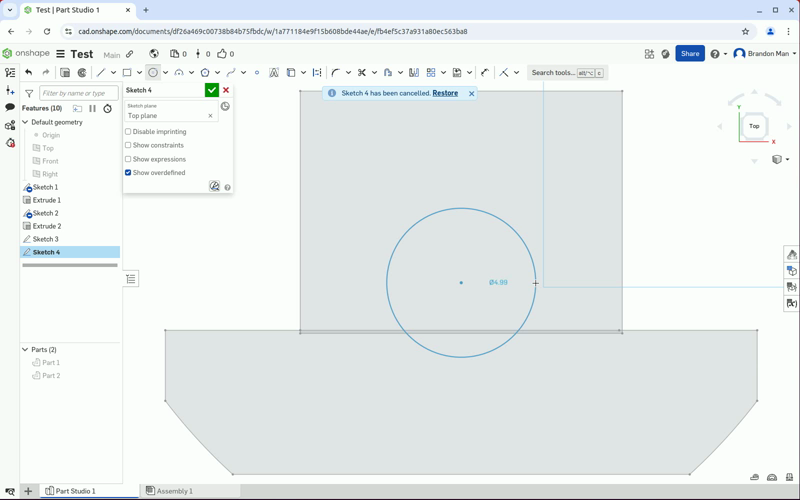
click(535, 282)
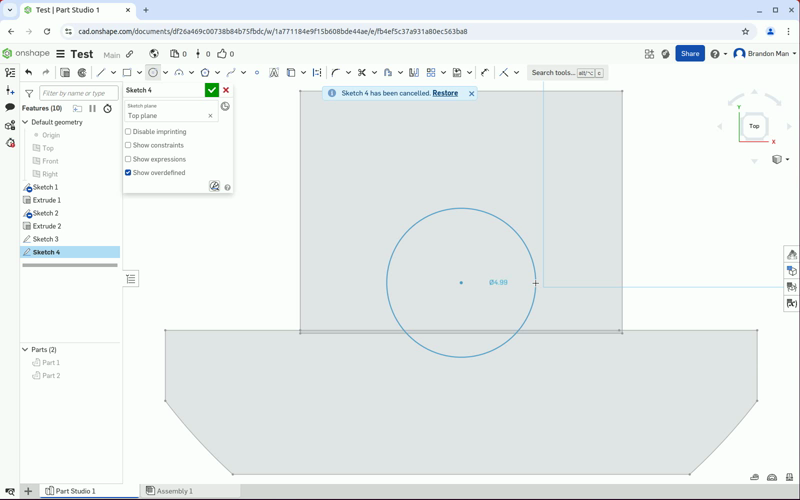
key(esc)
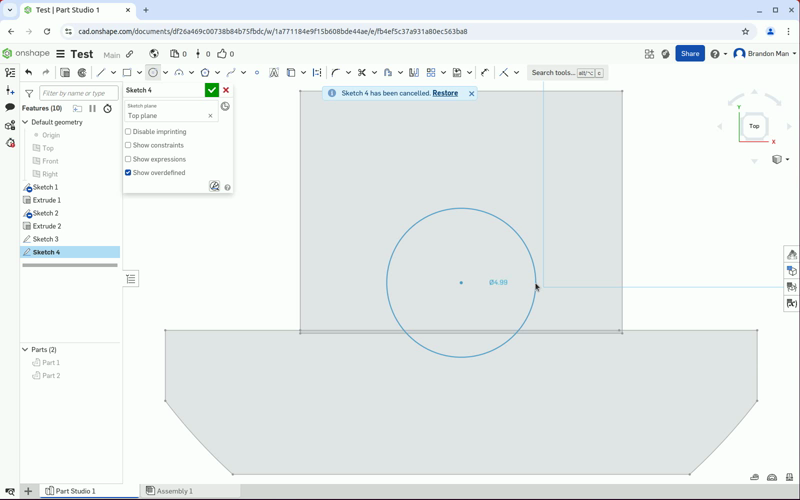
key(c)
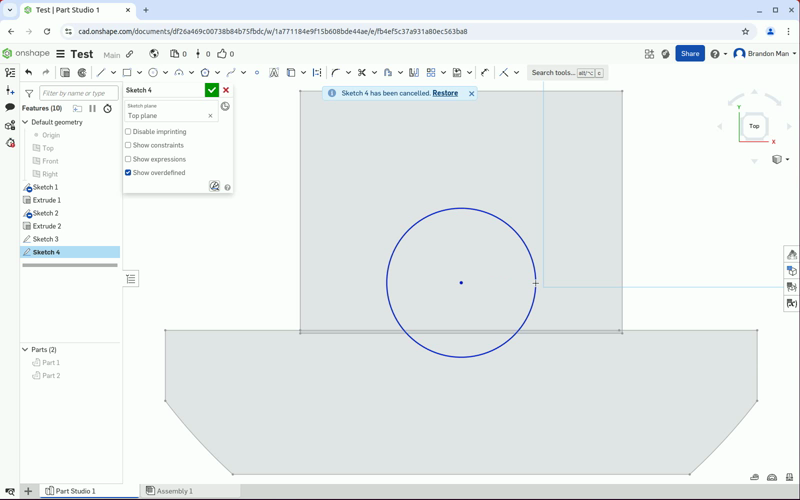
key_down(shift)
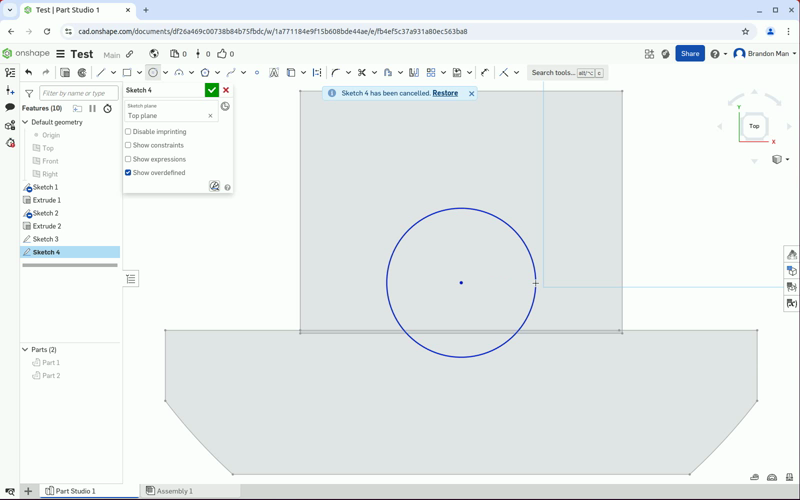
mouse_move(461, 282)
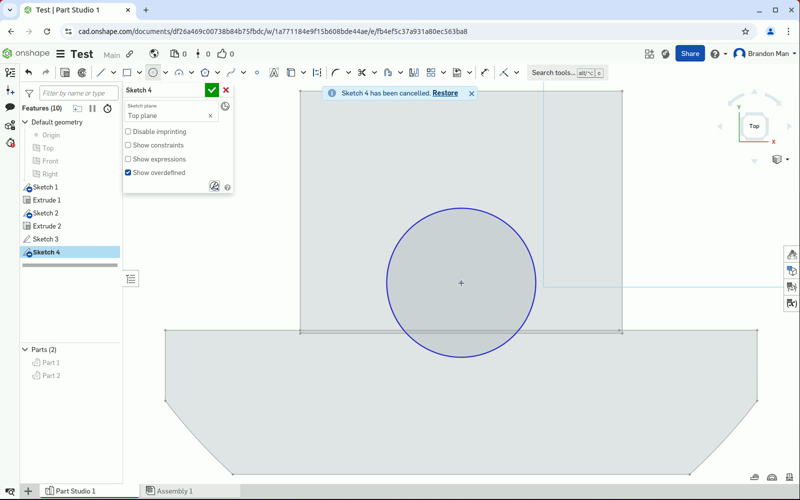
click(461, 282)
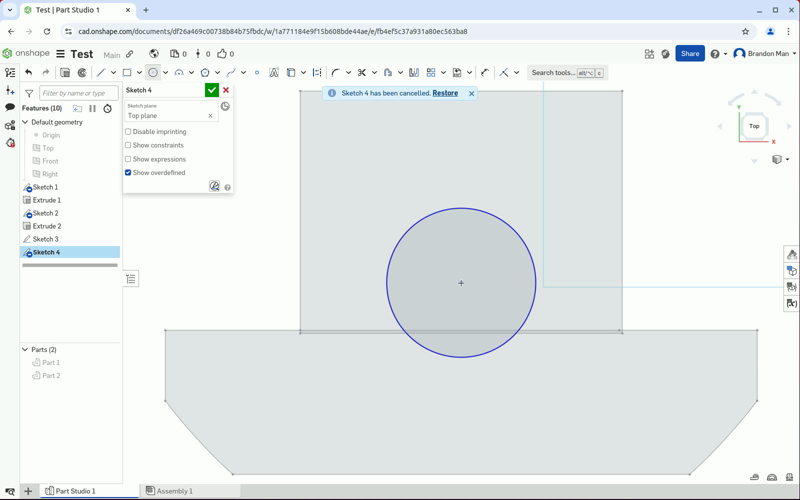
key_up(shift)
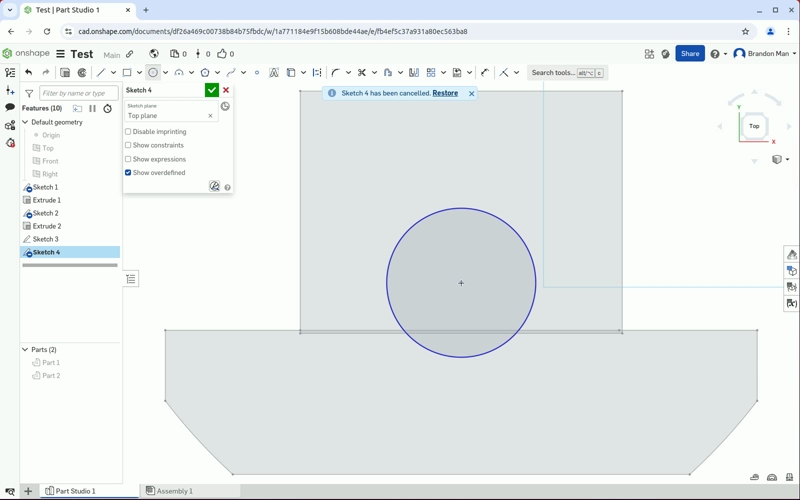
mouse_move(489, 282)
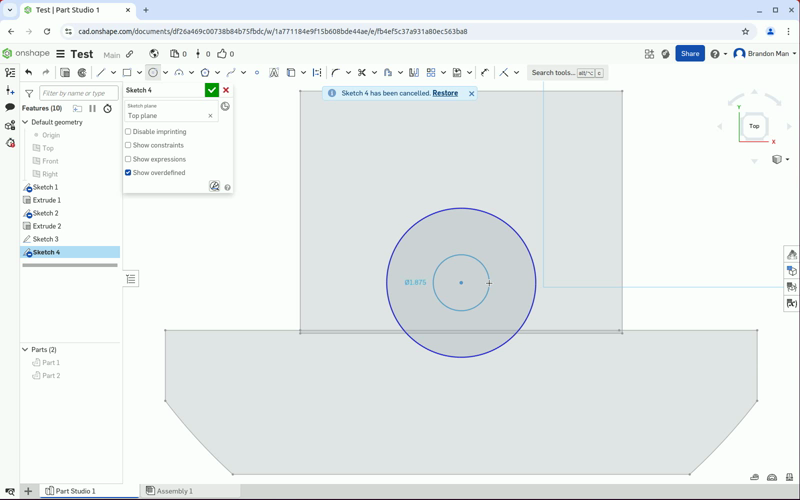
click(489, 282)
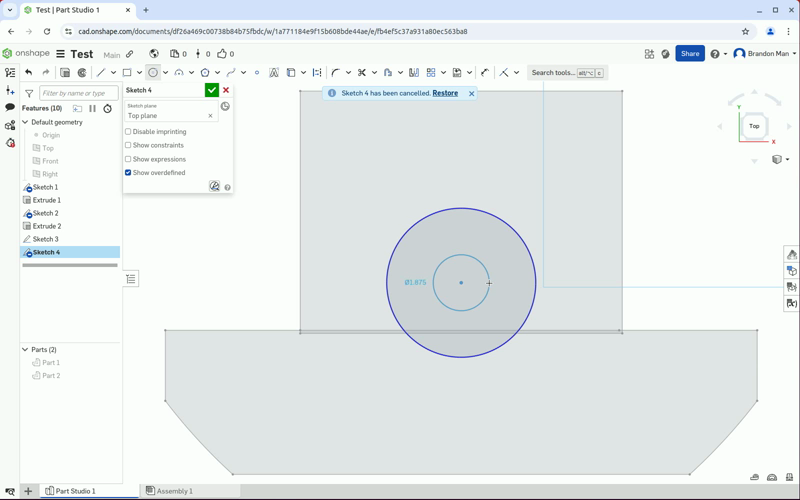
key(esc)
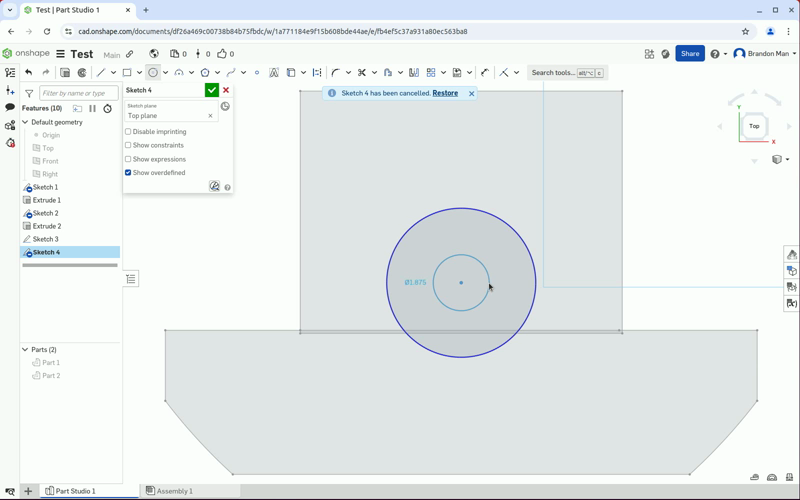
mouse_move(410, 299)
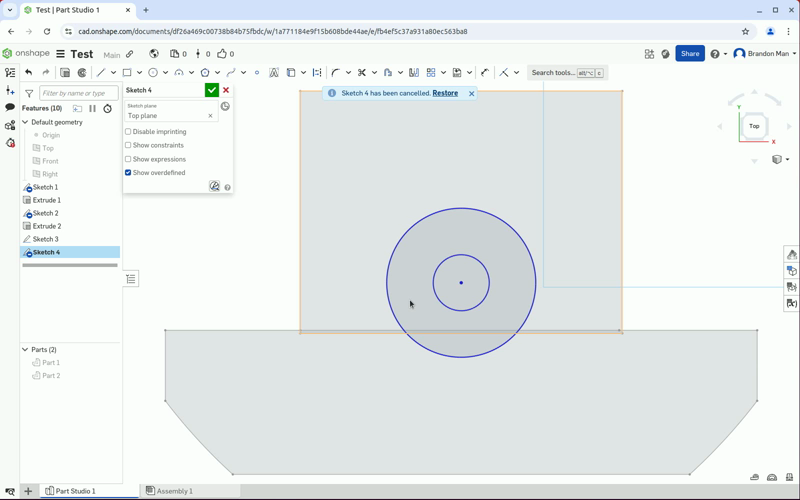
click(410, 299)
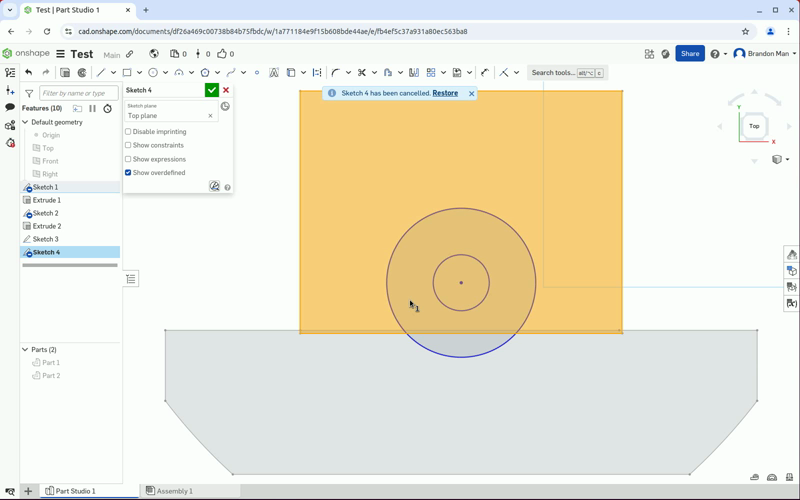
mouse_move(73, 352)
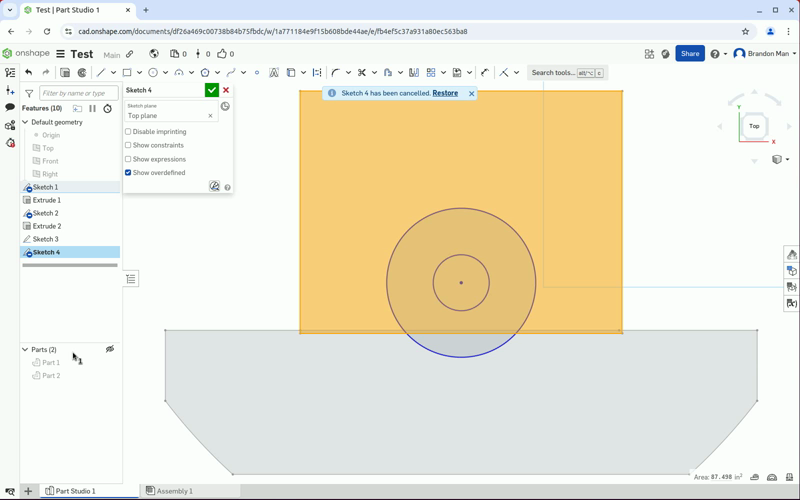
key(shift+y)
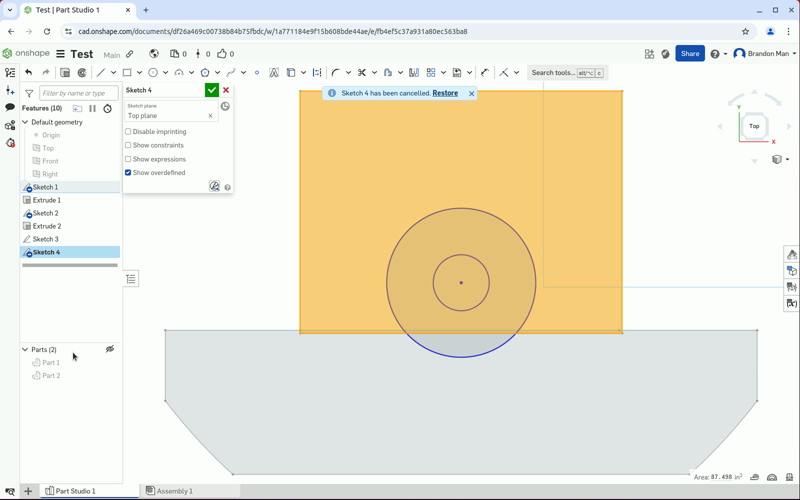
key(shift+e)
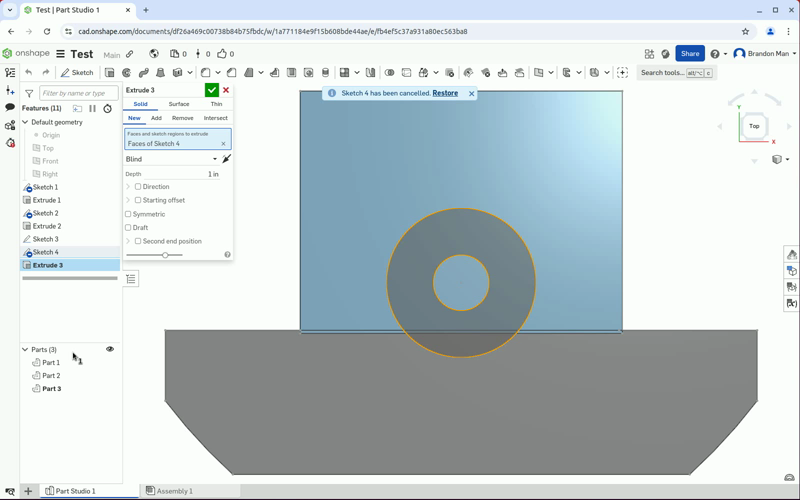
mouse_move(143, 106)
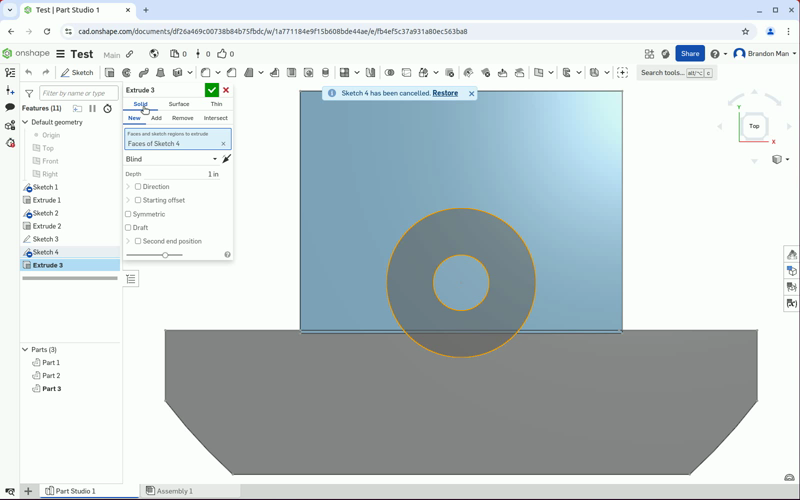
click(143, 106)
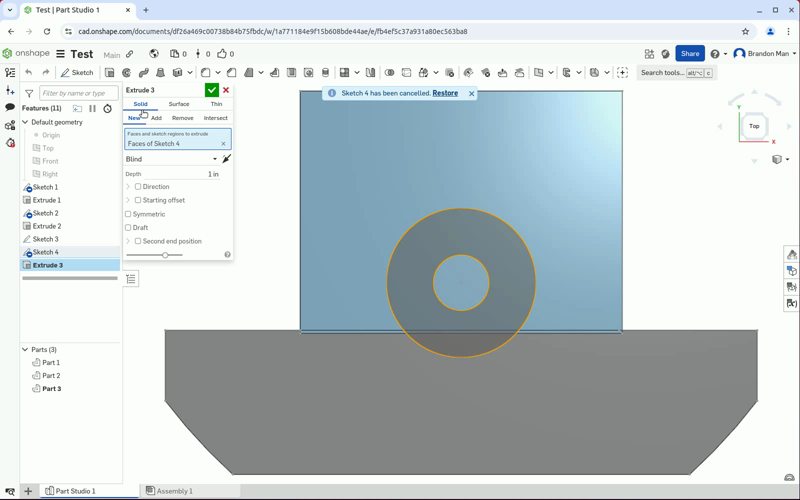
mouse_move(137, 120)
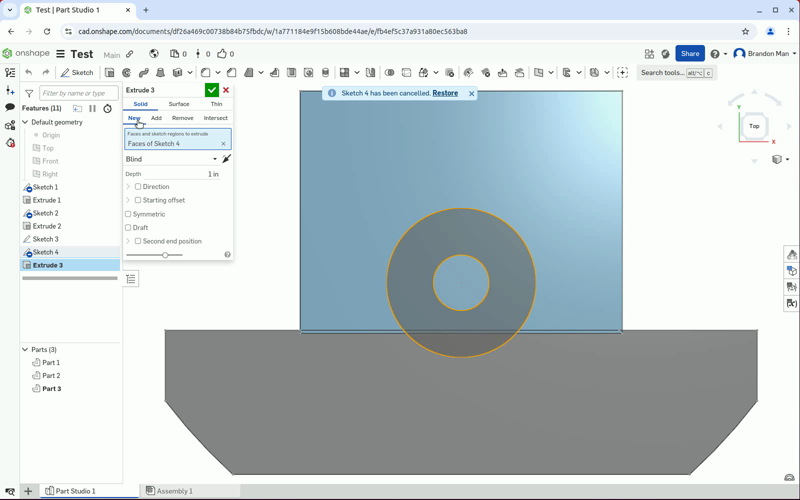
click(137, 120)
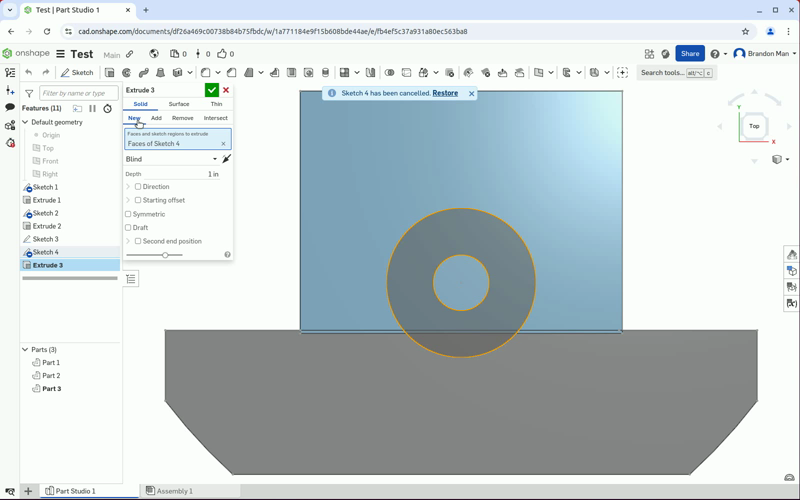
key(tab, 4)
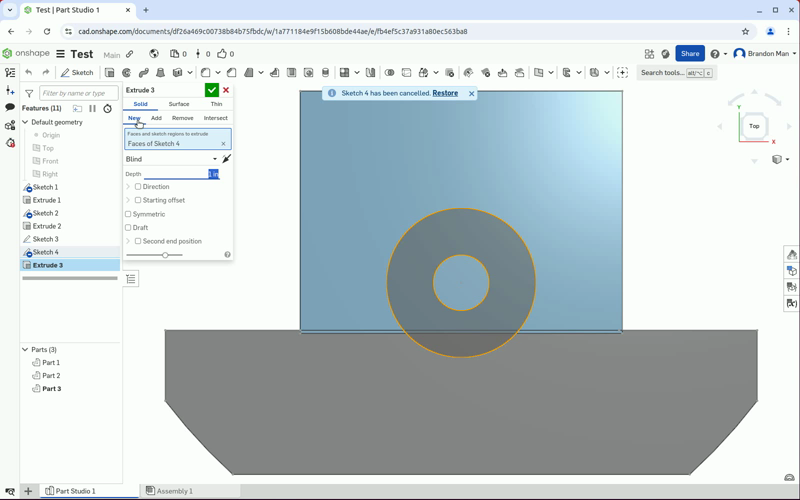
text(1.884)
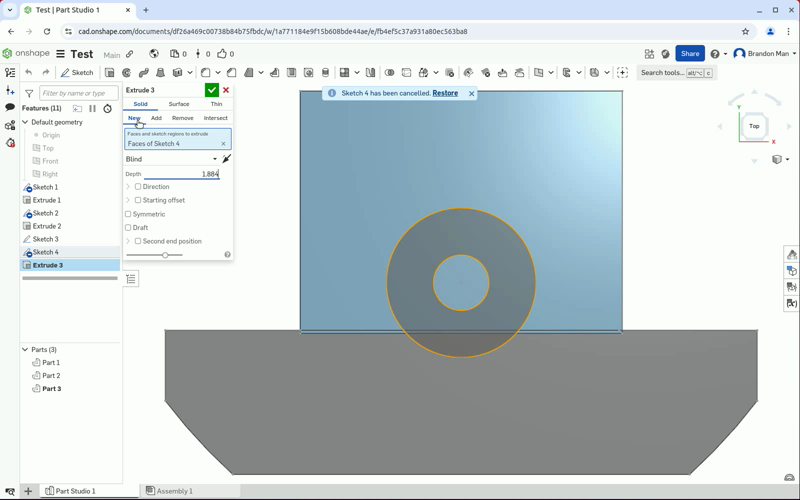
key(enter)
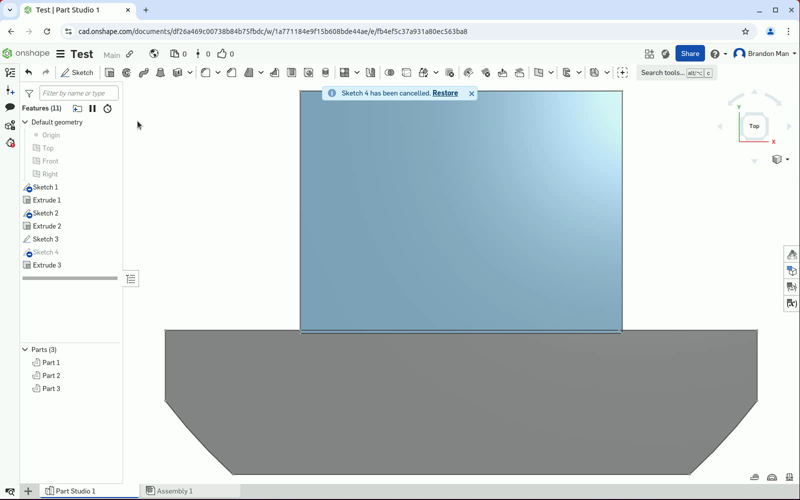
key(shift+h)
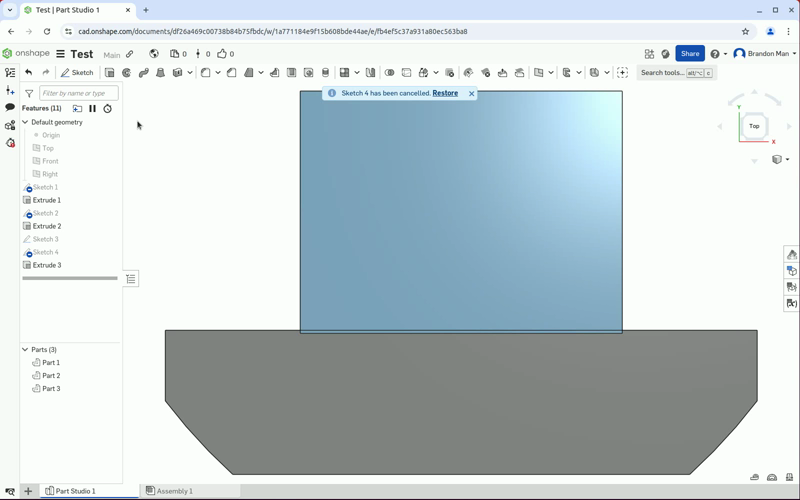
key(shift+h)
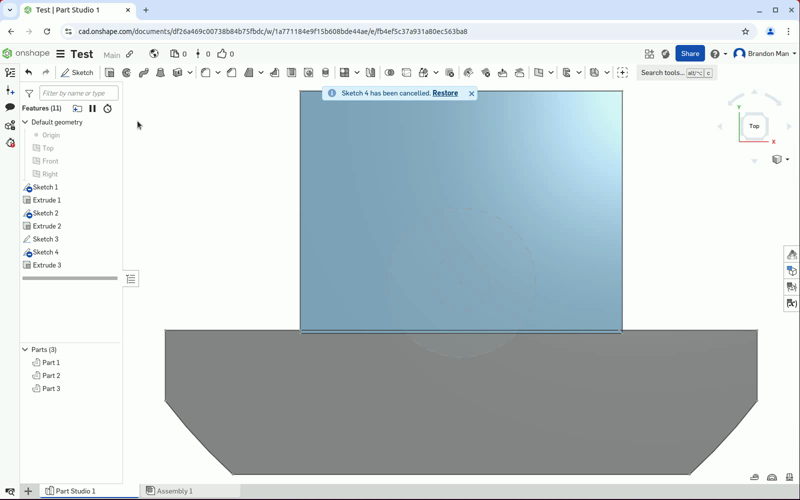
mouse_move(73, 189)
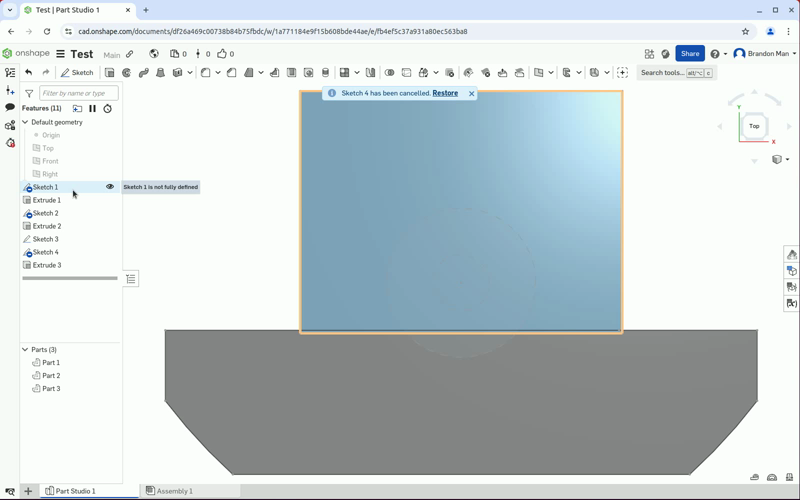
click(73, 189)
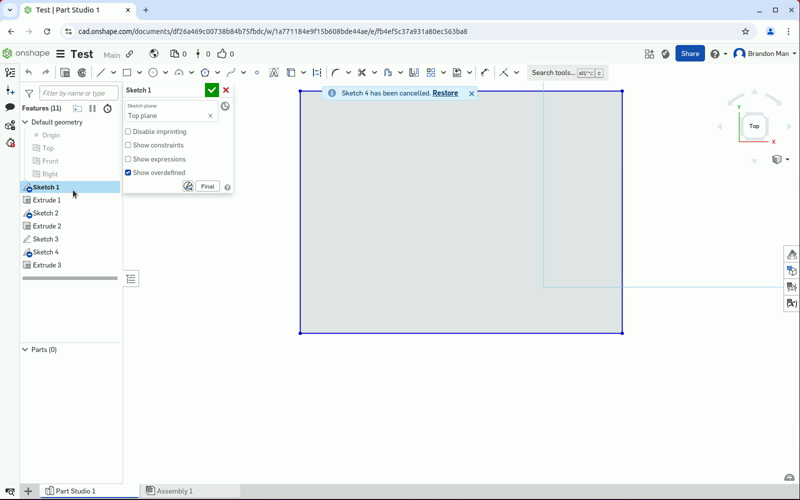
mouse_move(229, 92)
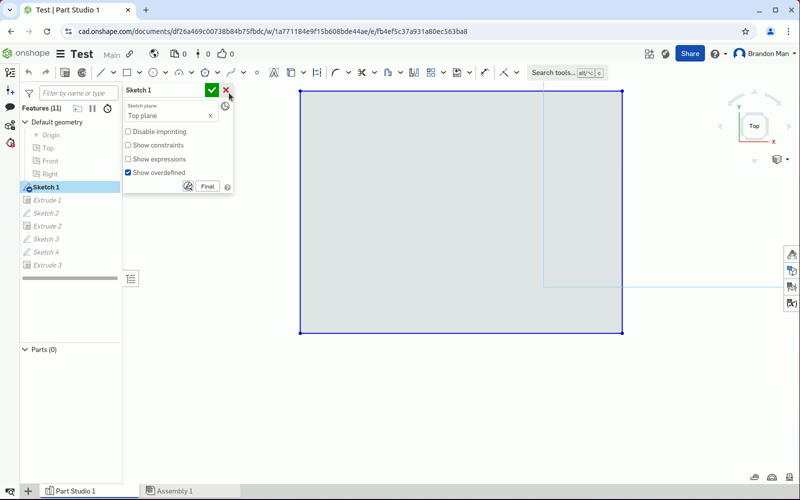
click(229, 92)
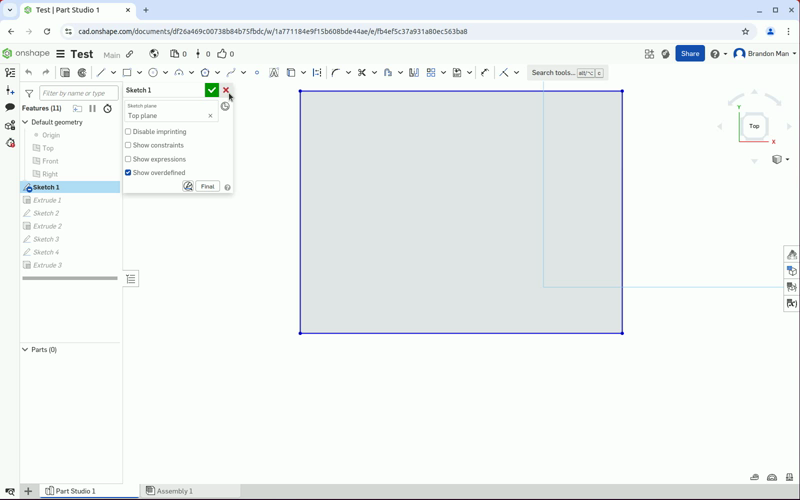
key(shift+s)
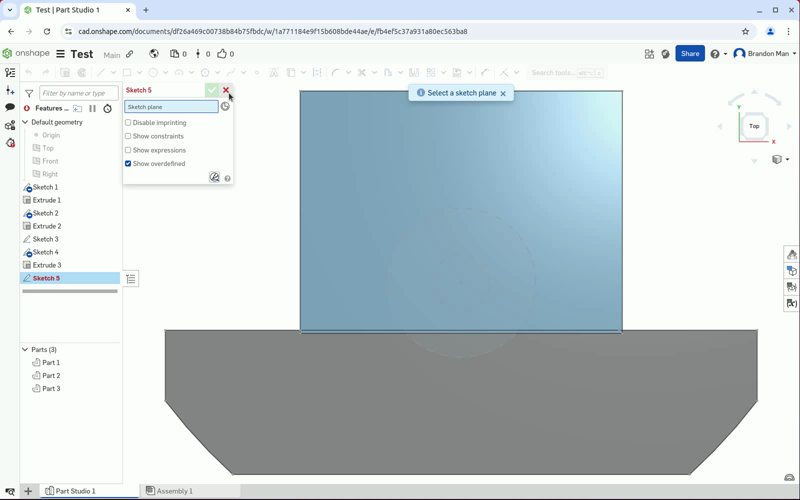
mouse_move(73, 150)
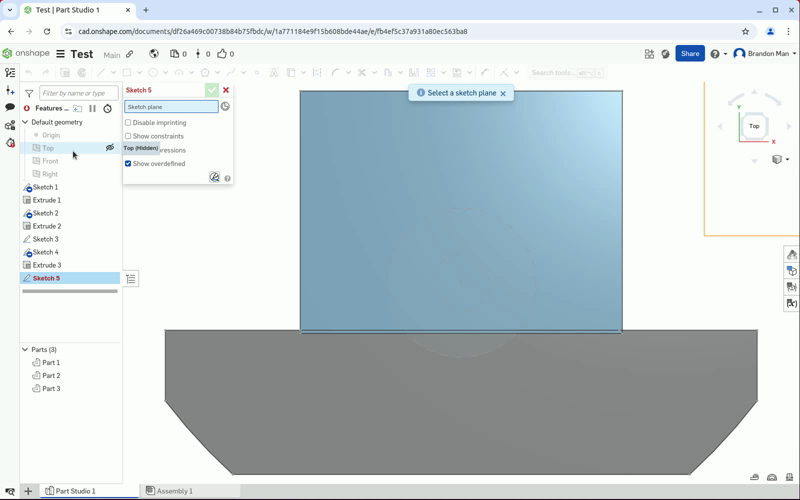
click(73, 150)
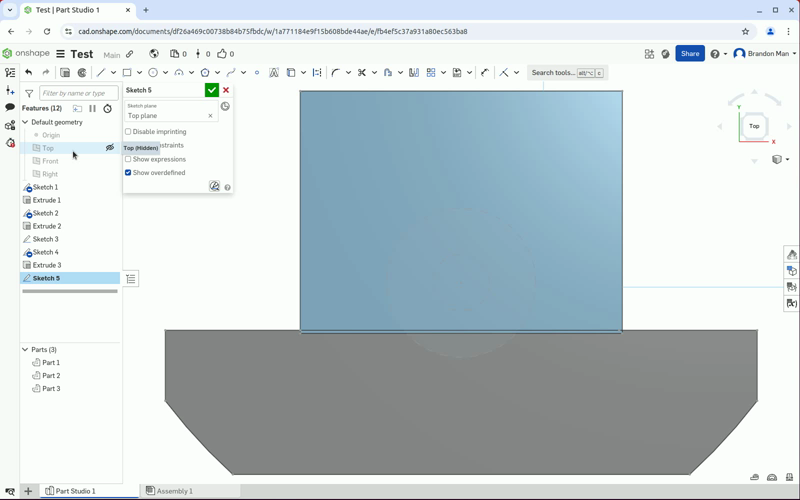
mouse_move(73, 352)
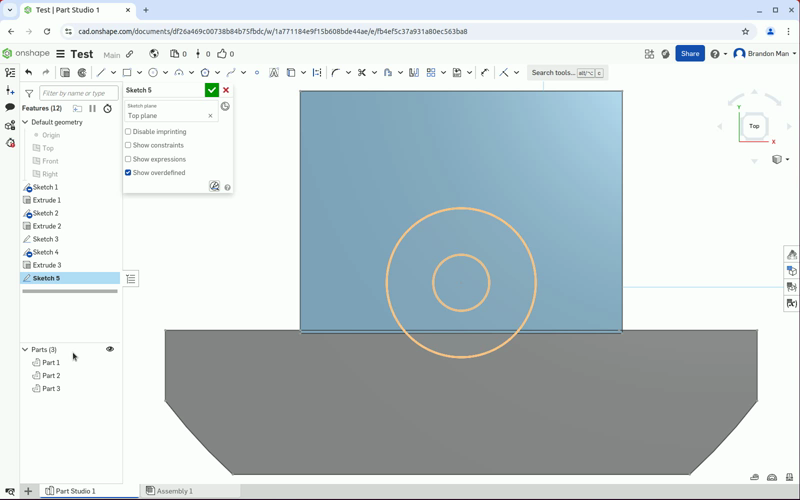
key(y)
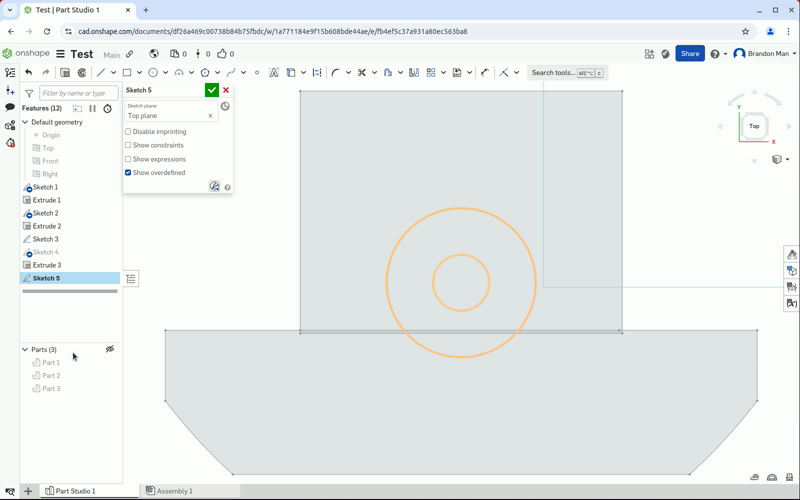
key(c)
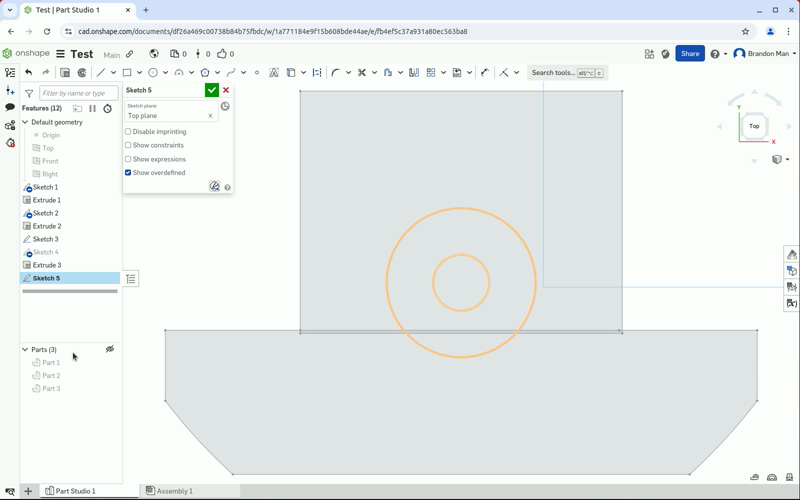
key_down(shift)
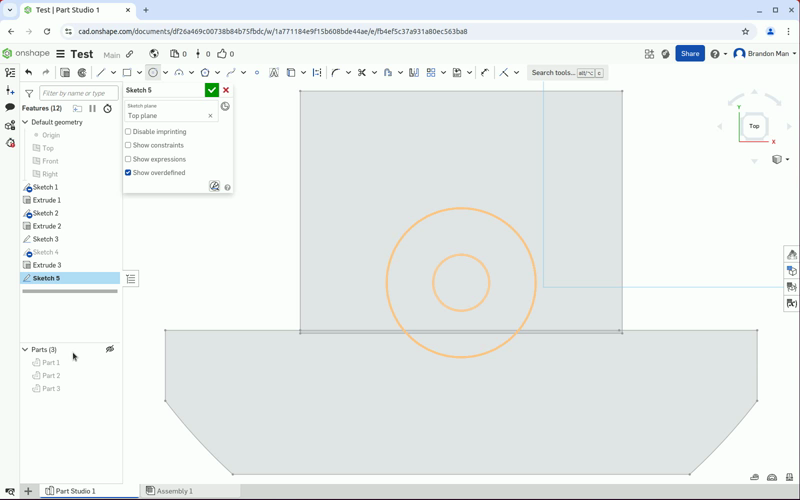
mouse_move(461, 282)
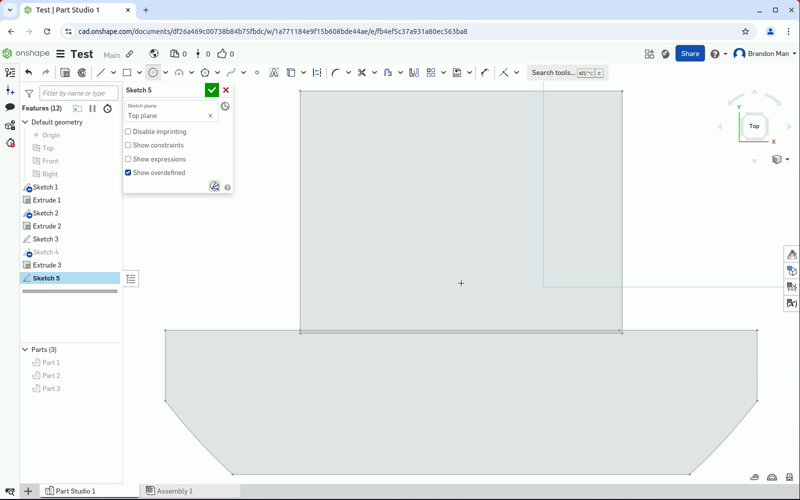
click(461, 282)
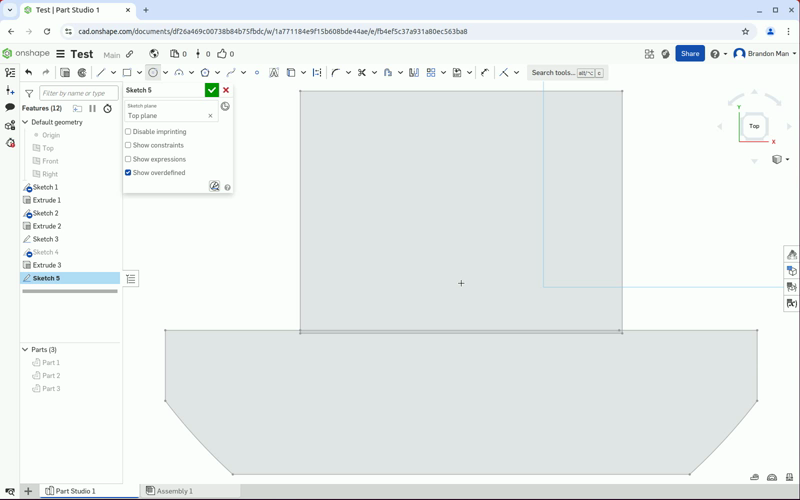
key_up(shift)
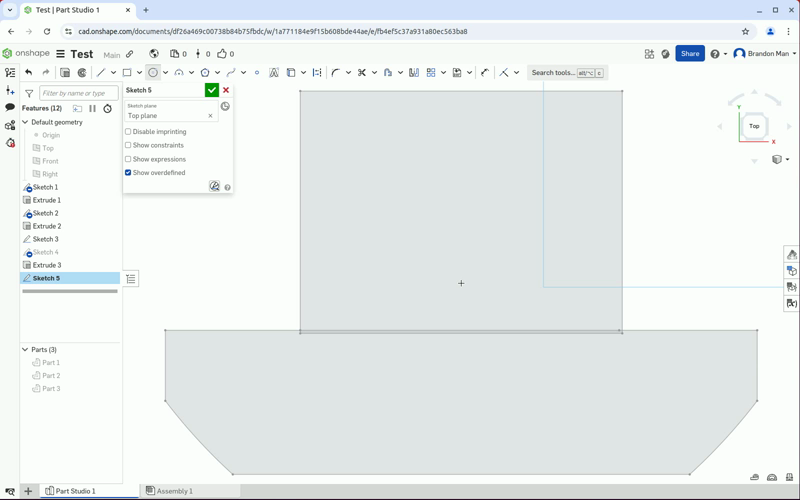
mouse_move(489, 282)
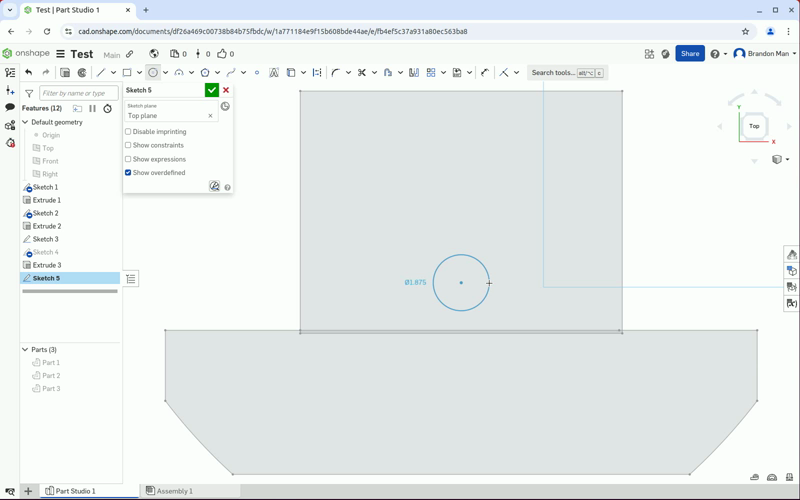
click(489, 282)
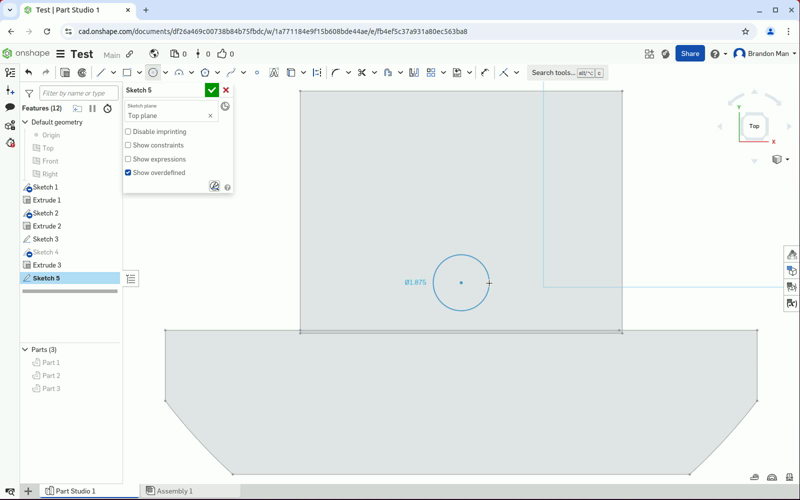
key(esc)
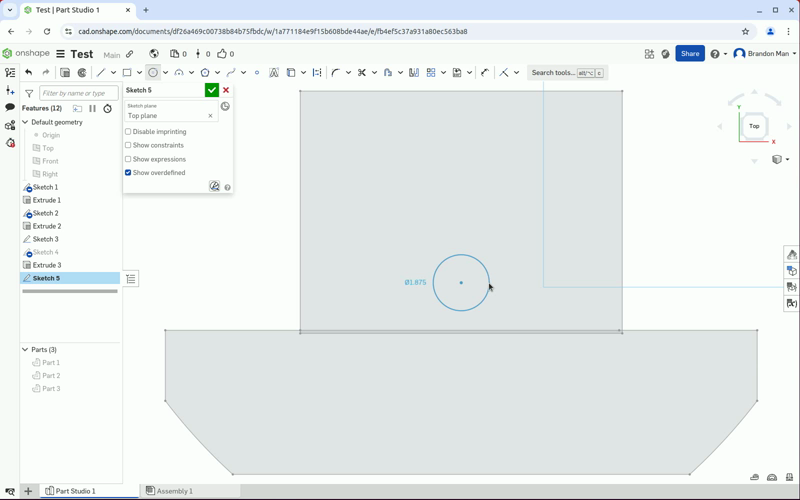
mouse_move(470, 258)
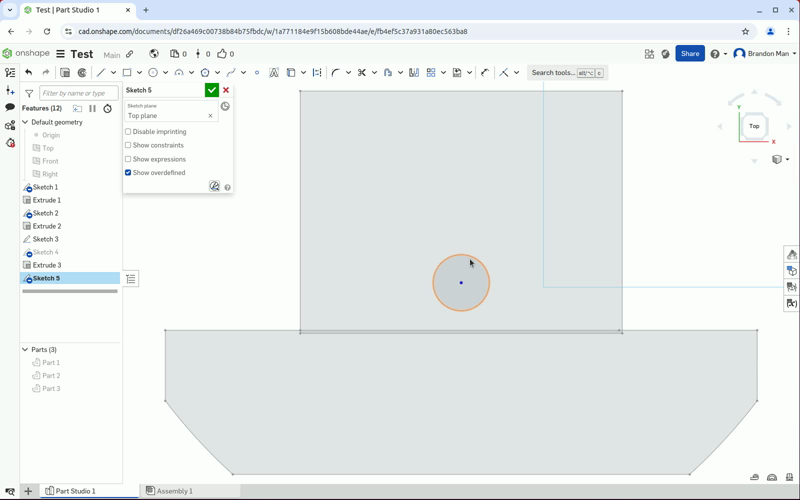
click(470, 258)
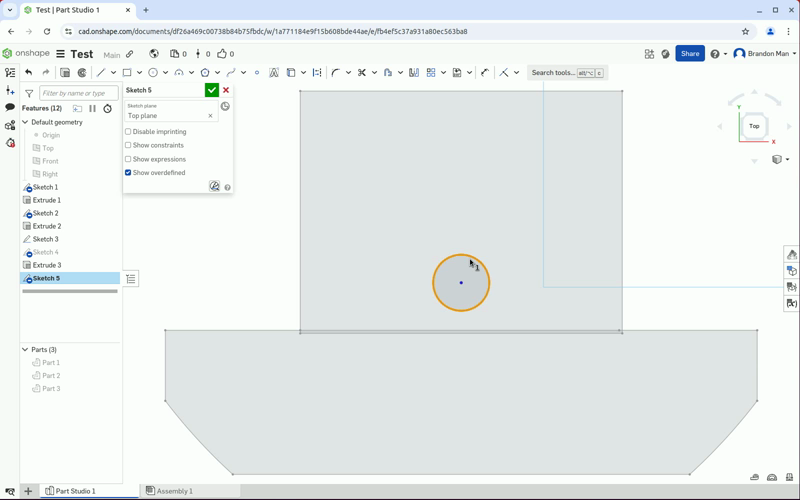
mouse_move(73, 352)
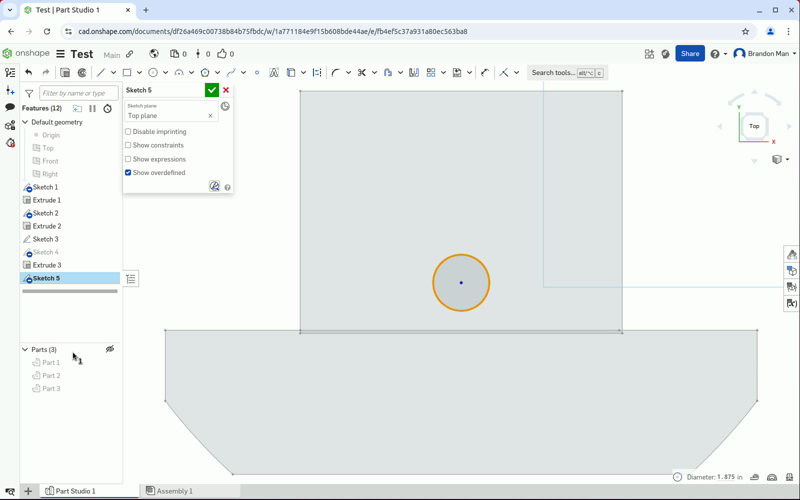
key(shift+y)
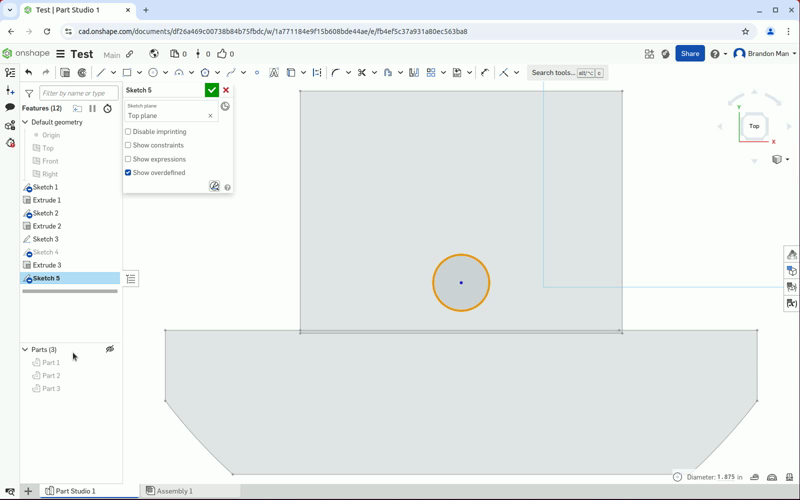
key(shift+e)
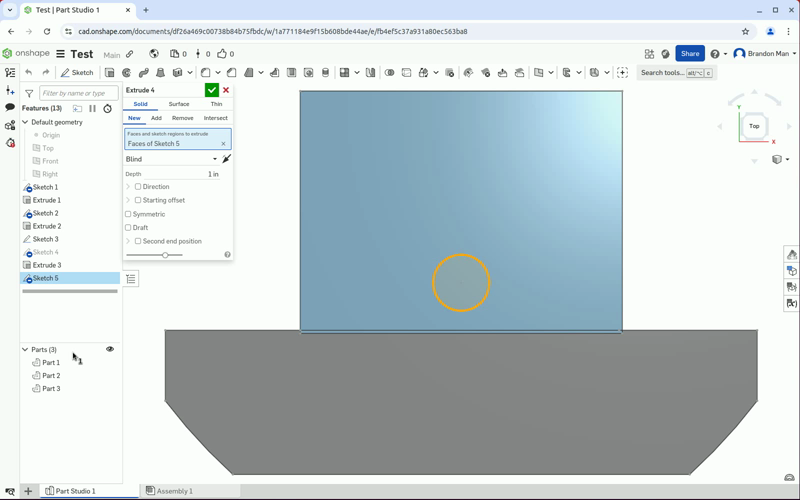
mouse_move(143, 106)
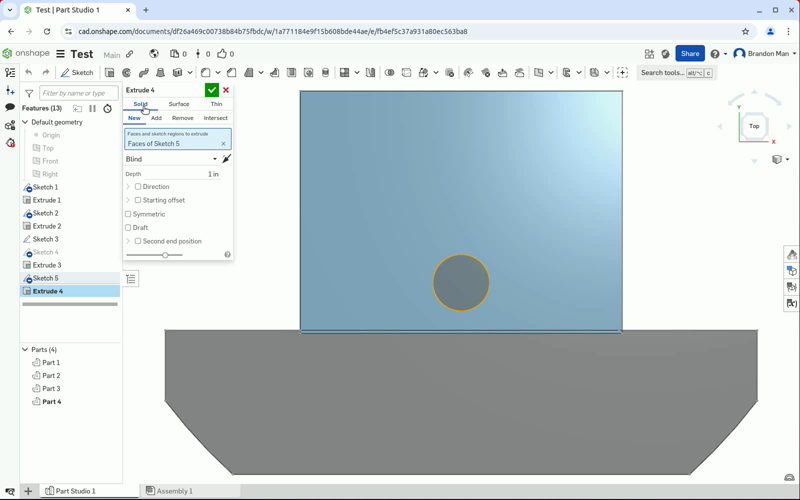
click(143, 106)
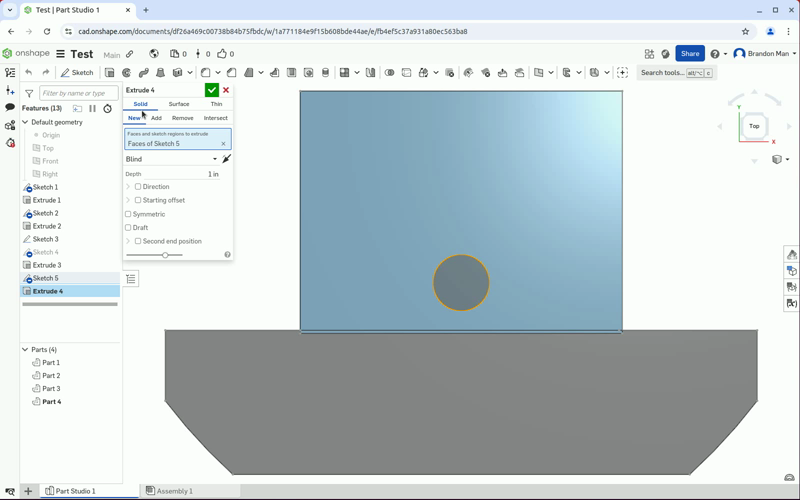
mouse_move(137, 120)
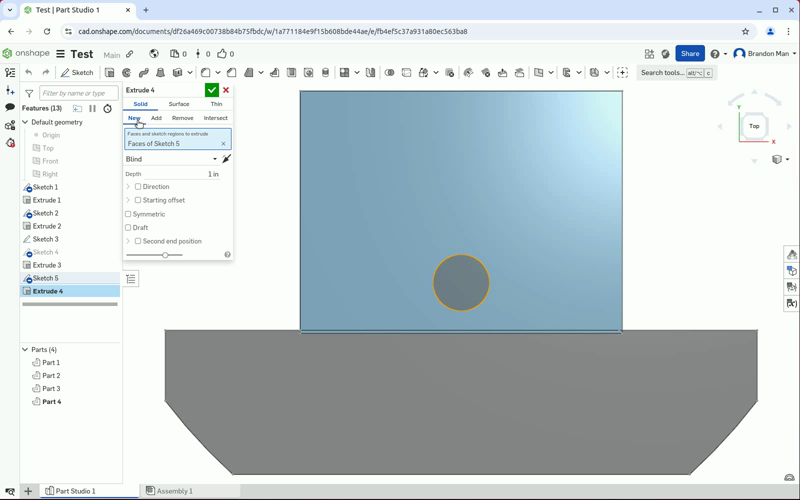
click(137, 120)
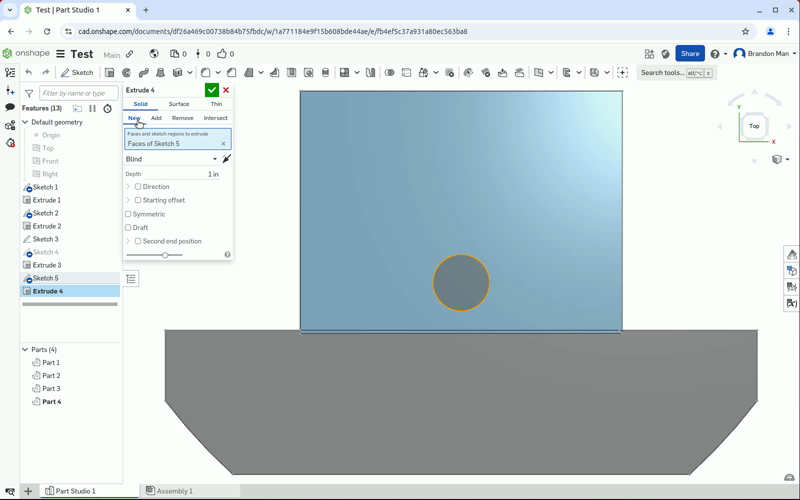
key(tab, 4)
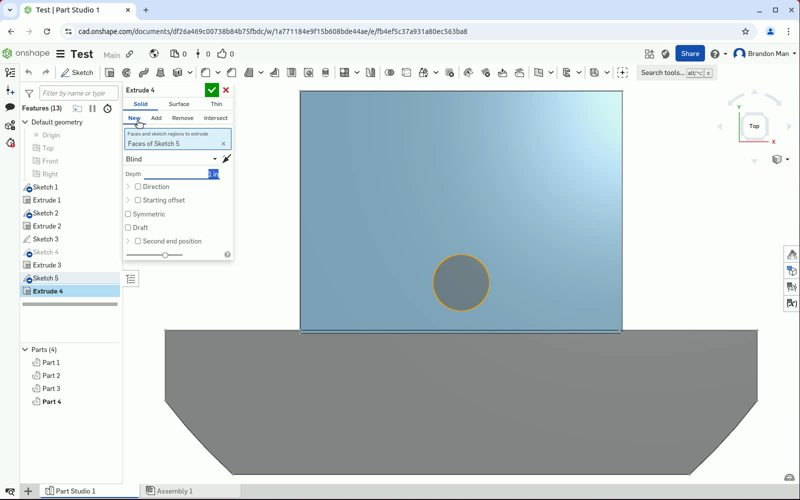
text(1.884)
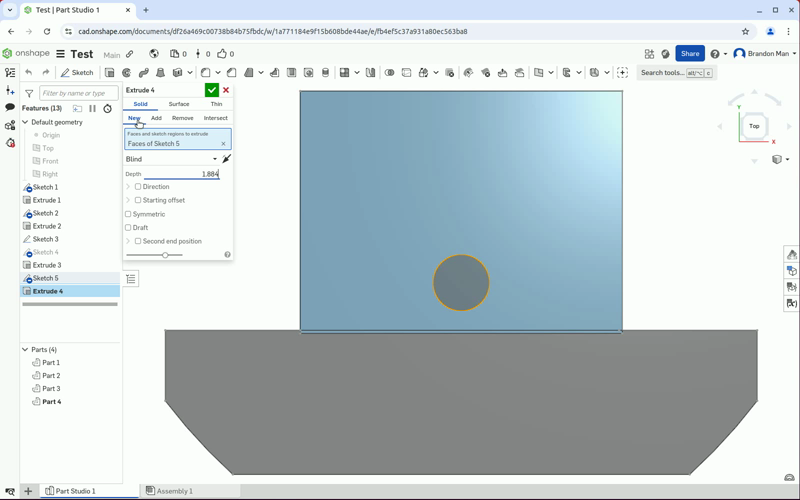
key(enter)
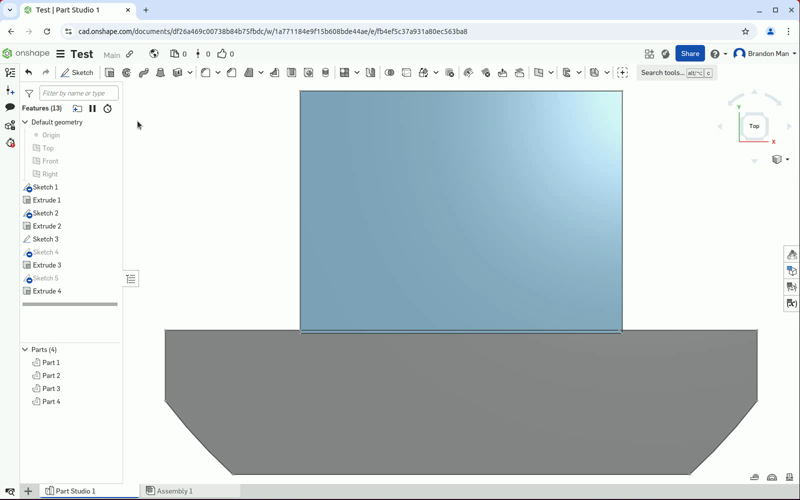
key(shift+h)
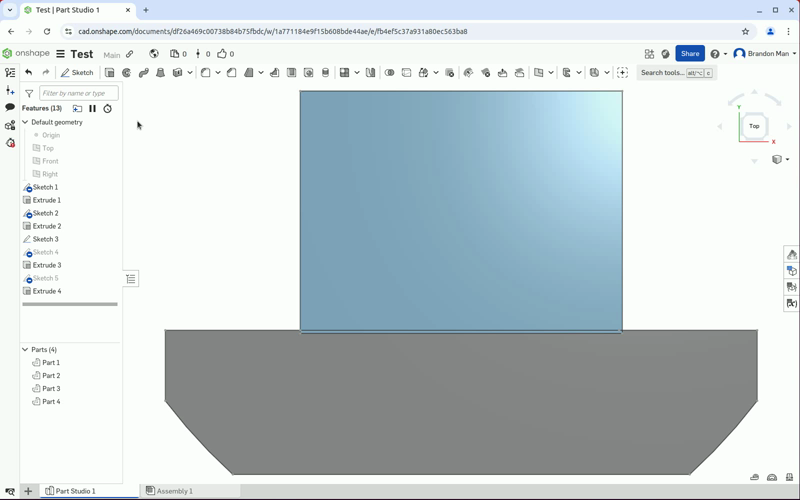
key(shift+h)
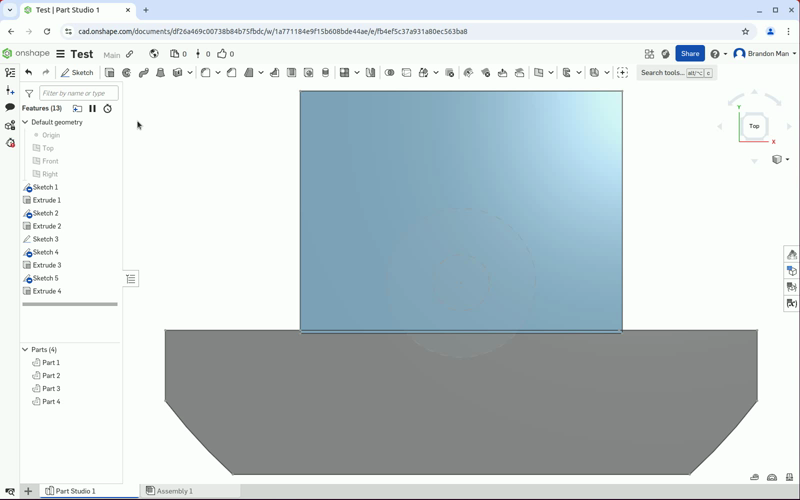
mouse_move(73, 189)
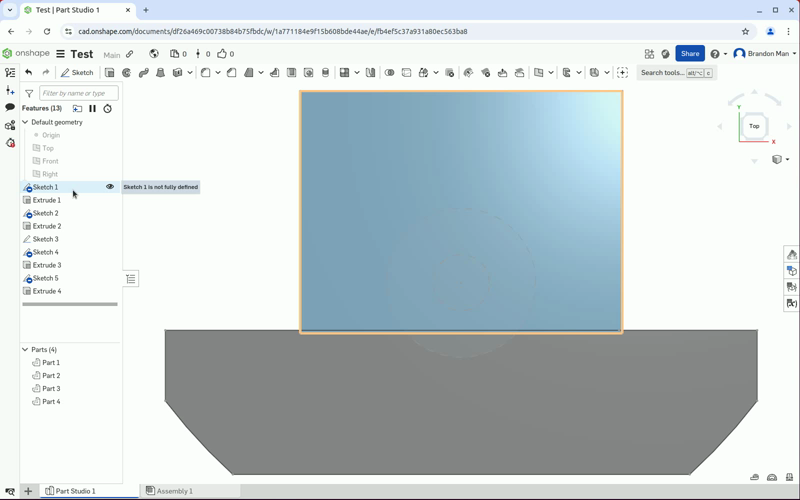
click(73, 189)
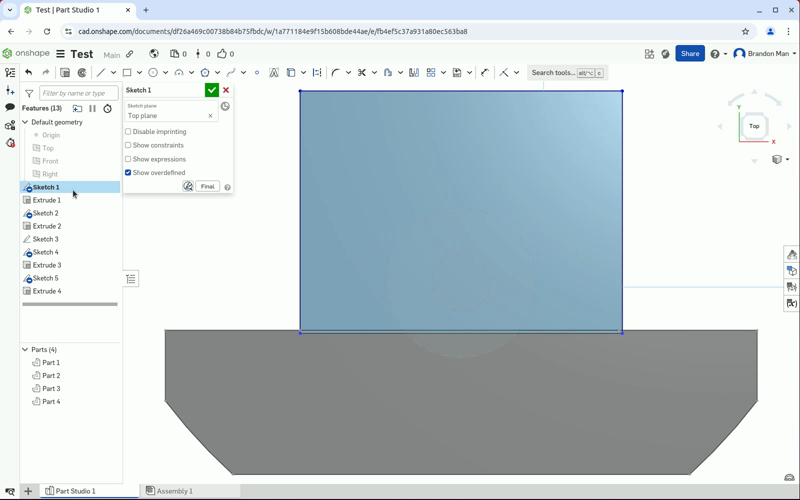
mouse_move(229, 92)
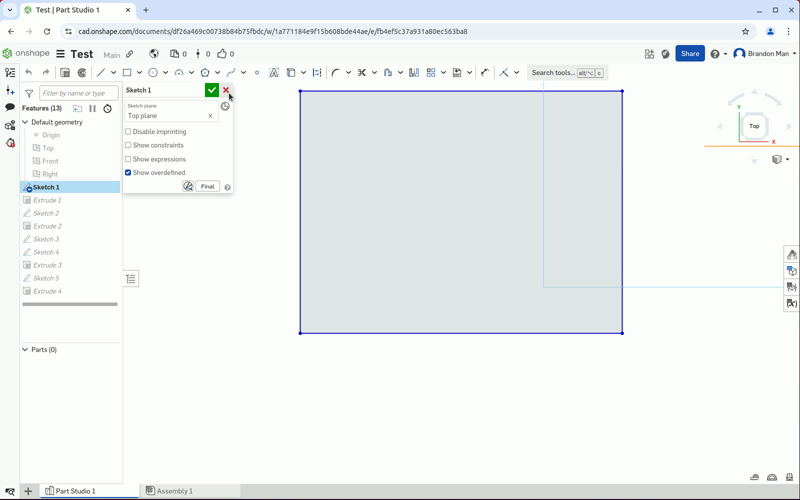
click(229, 92)
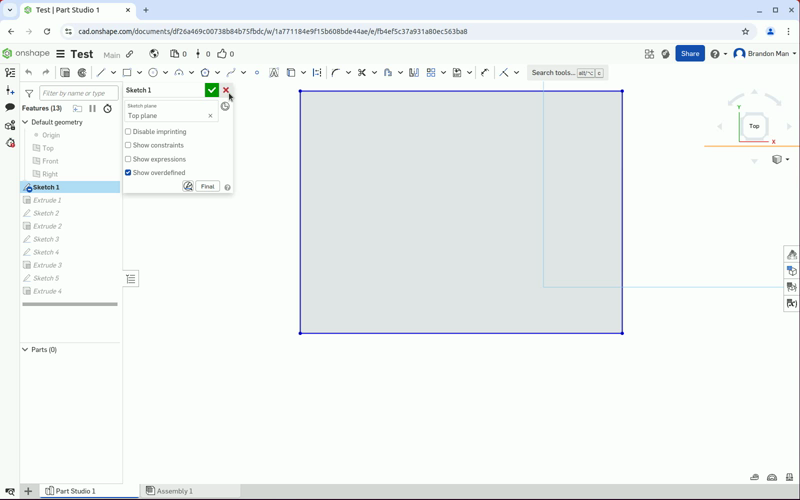
key(shift+s)
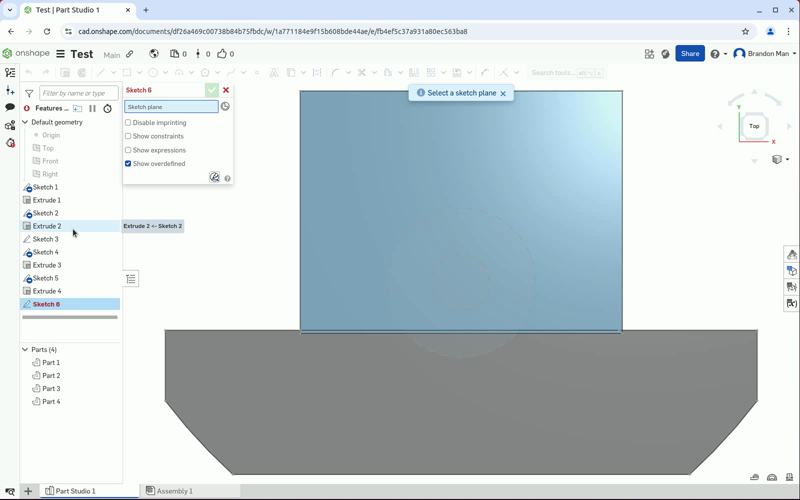
scroll(3)
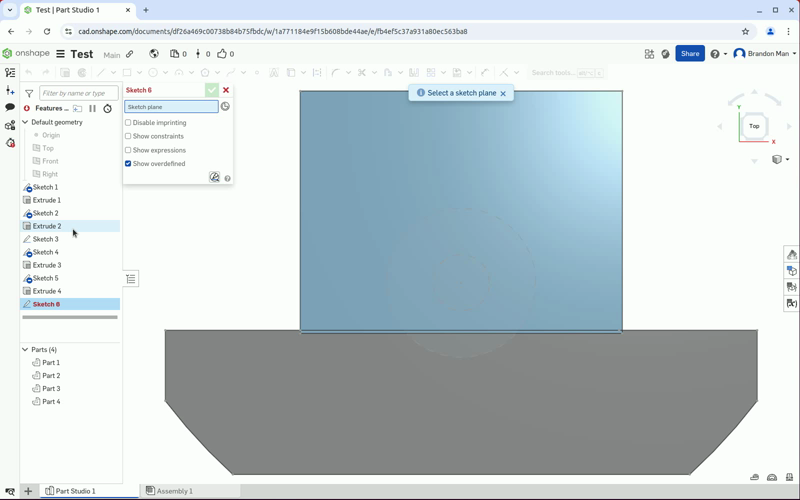
mouse_move(73, 150)
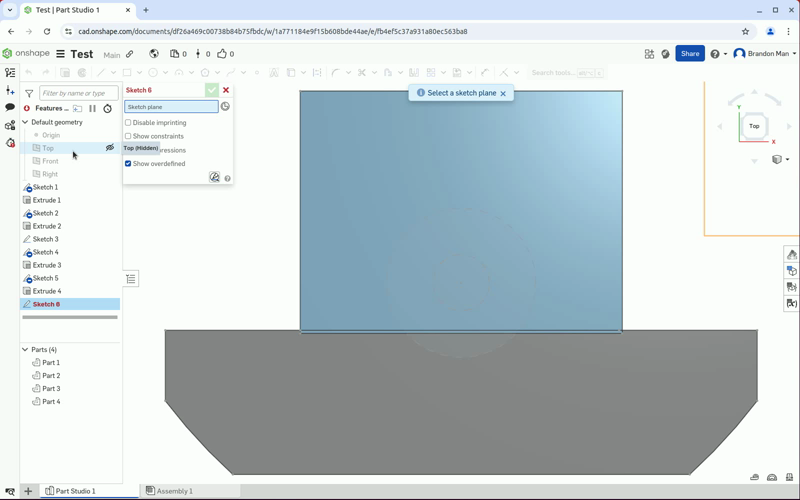
click(73, 150)
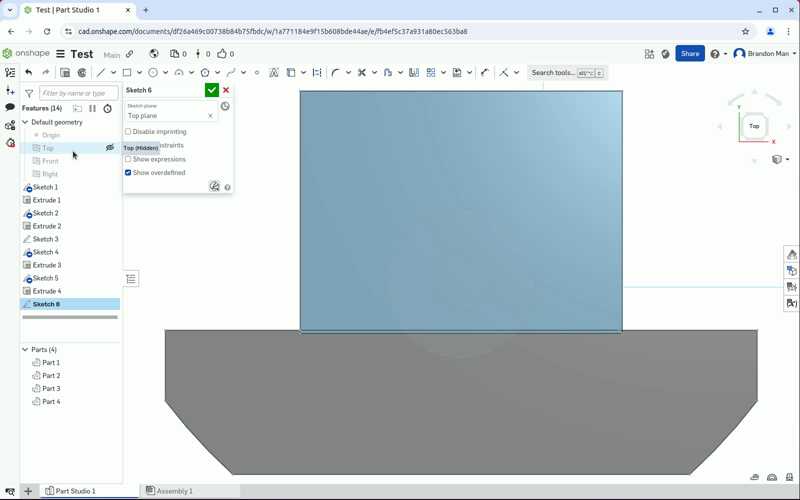
mouse_move(73, 352)
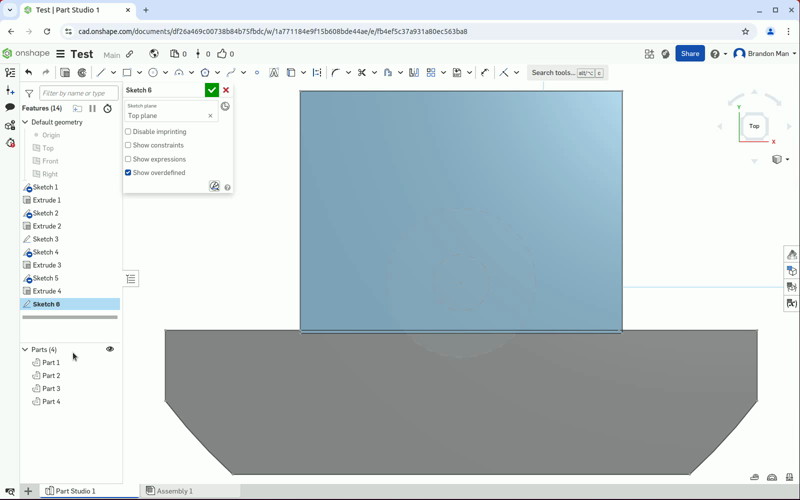
key(y)
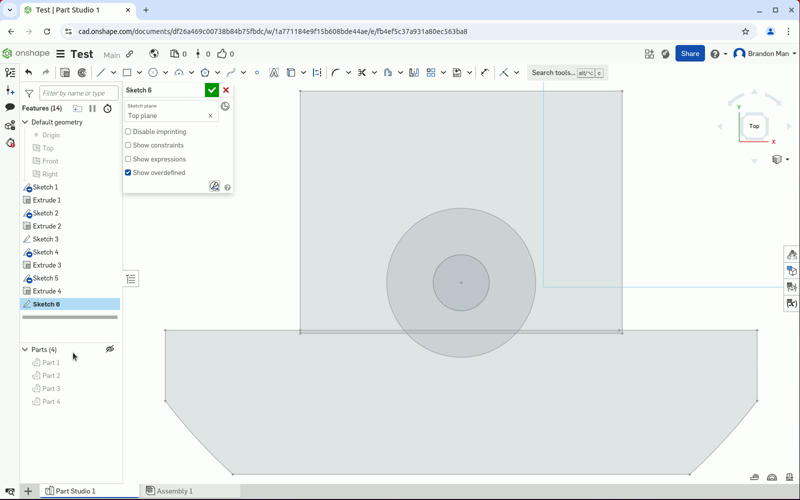
key(c)
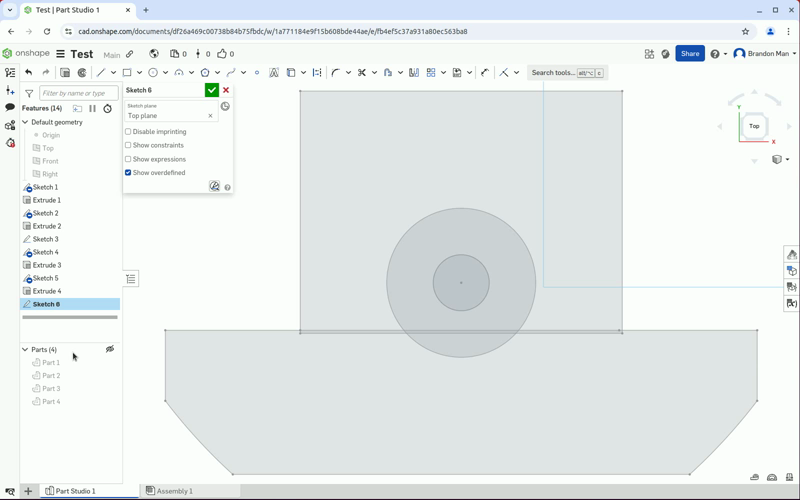
key_down(shift)
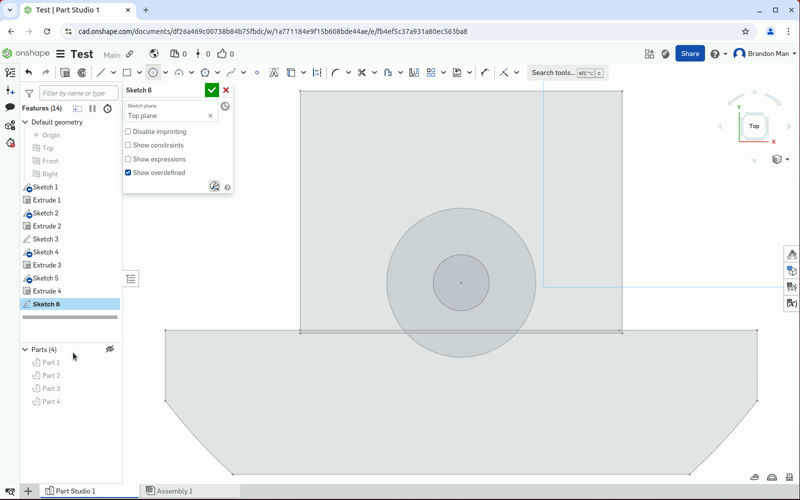
mouse_move(461, 282)
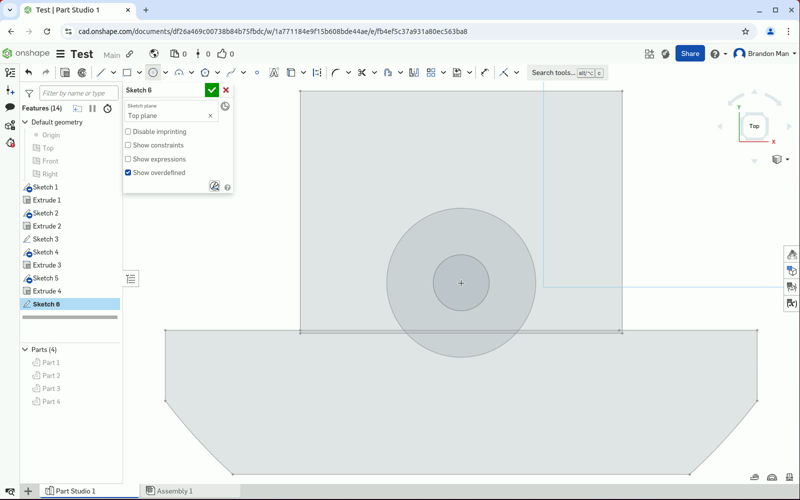
click(461, 282)
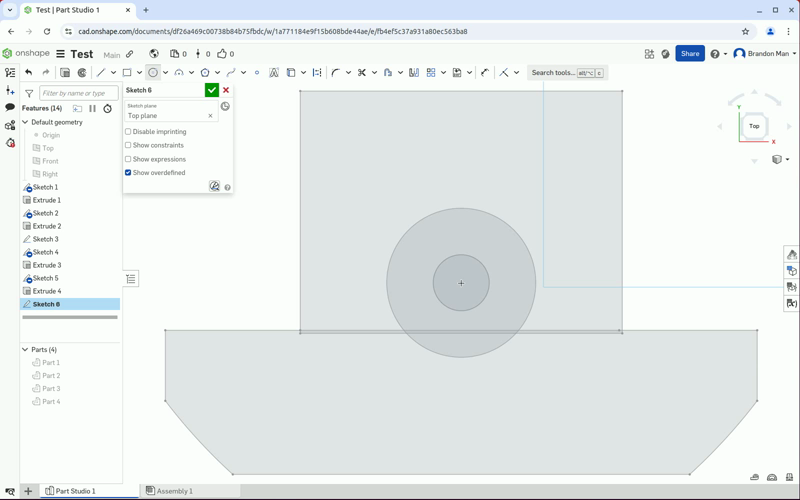
key_up(shift)
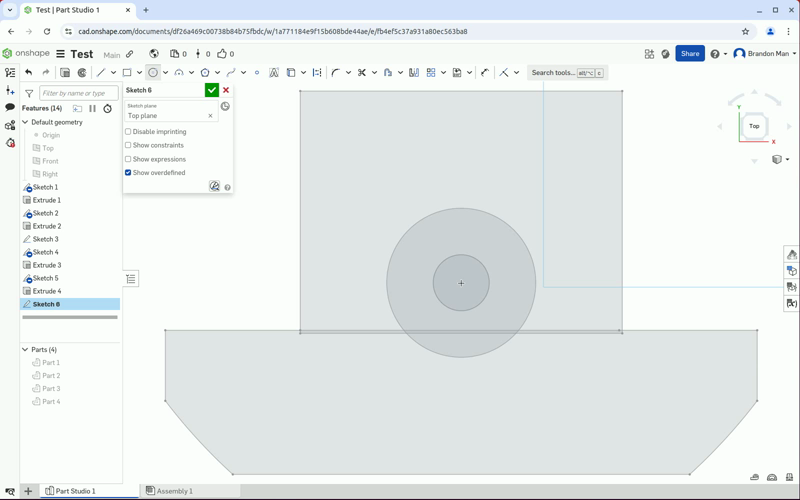
mouse_move(535, 282)
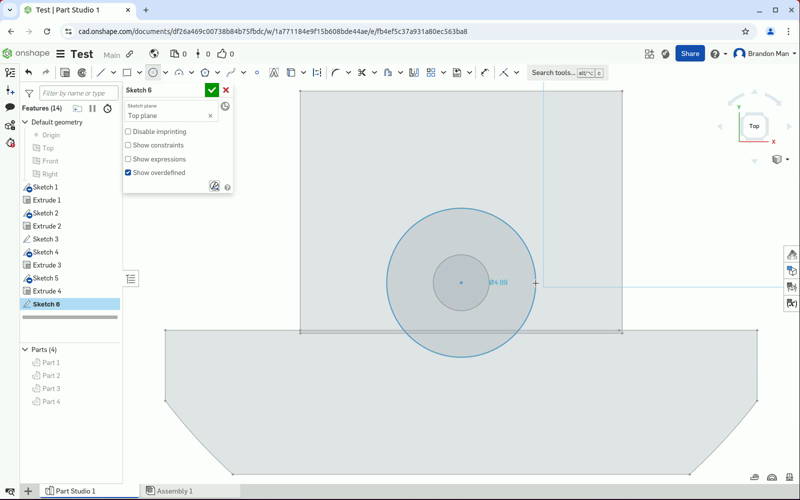
click(535, 282)
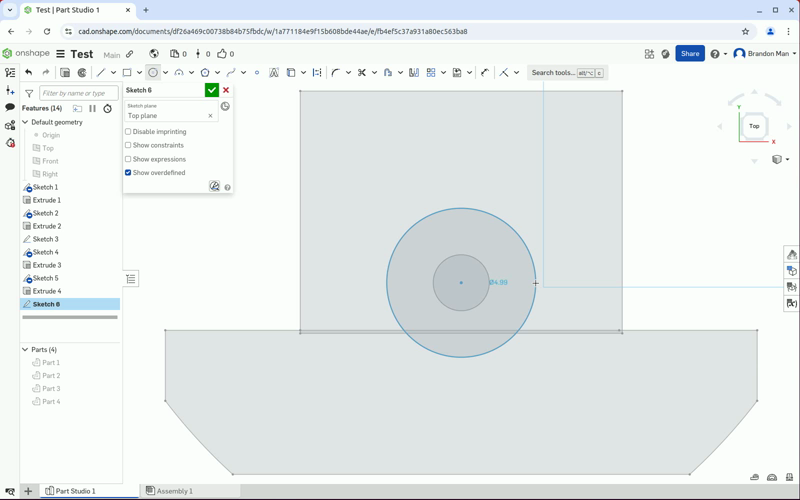
key(esc)
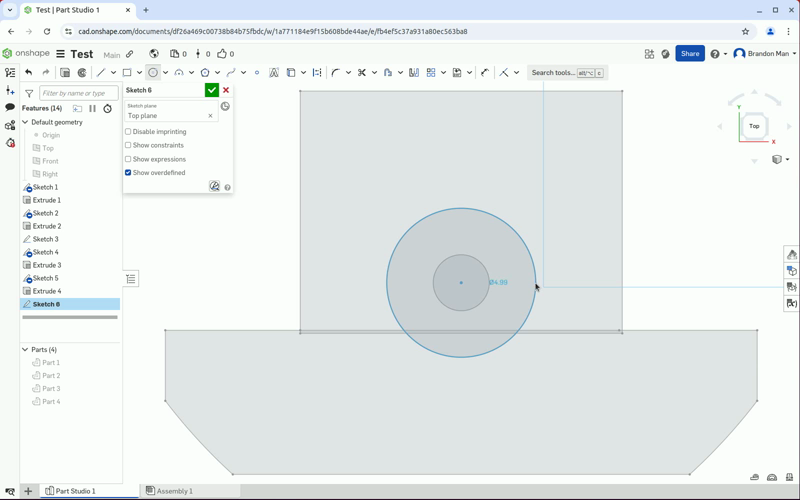
key(c)
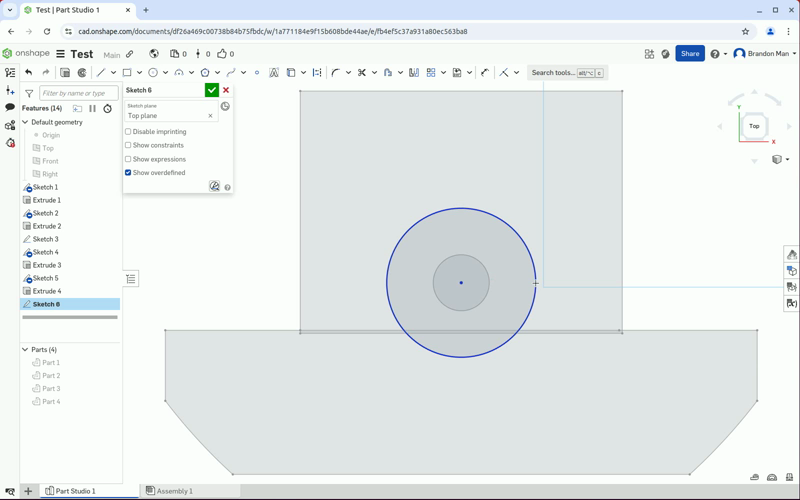
key_down(shift)
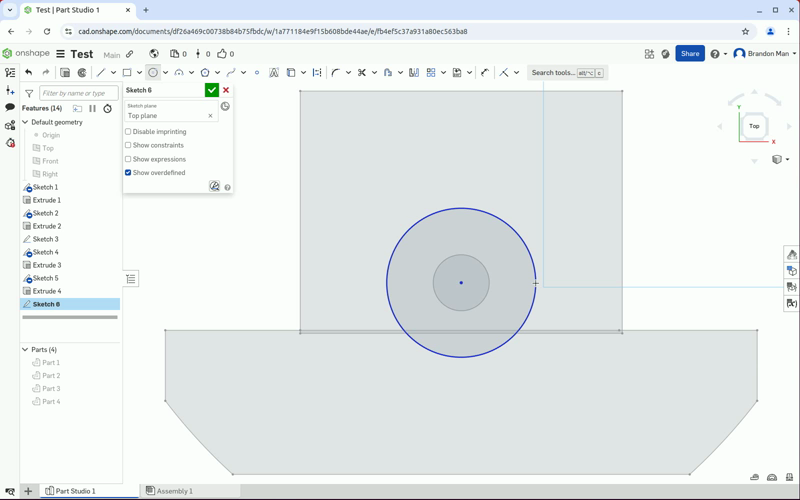
mouse_move(461, 282)
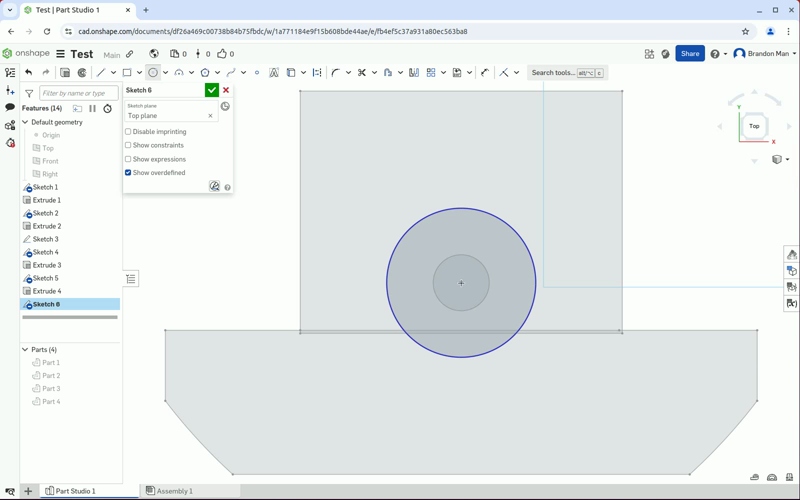
click(461, 282)
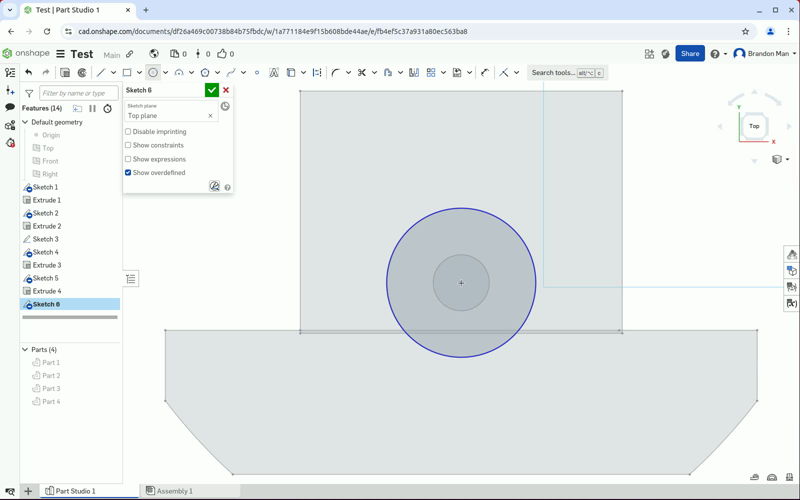
key_up(shift)
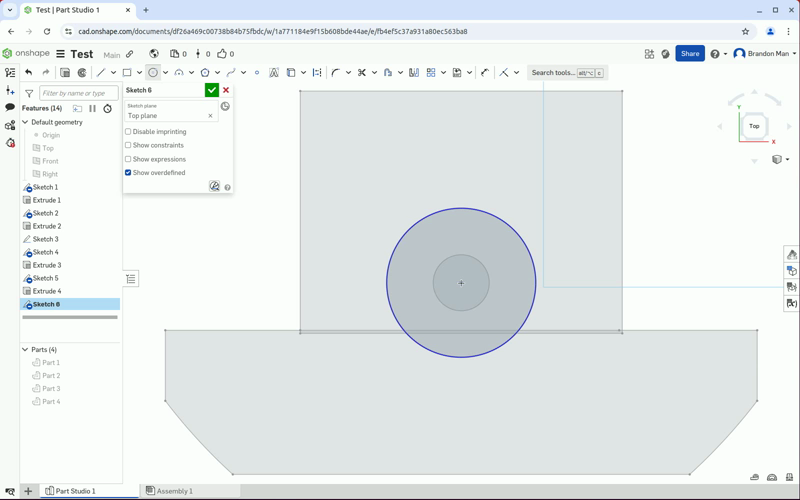
mouse_move(489, 282)
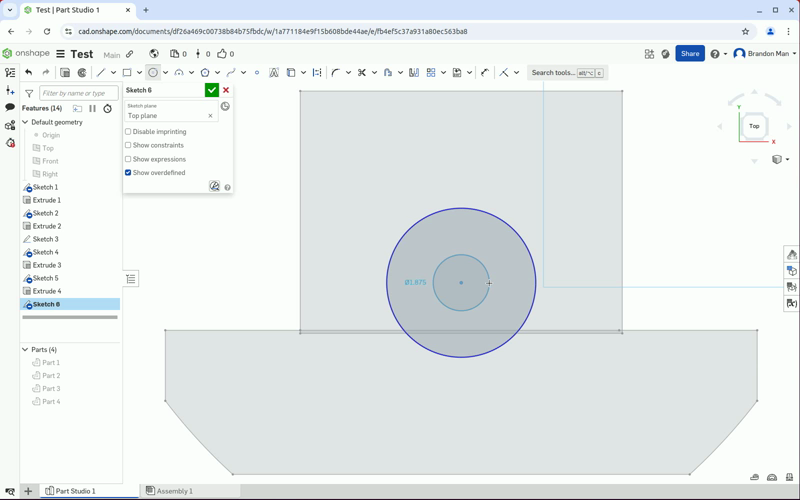
click(489, 282)
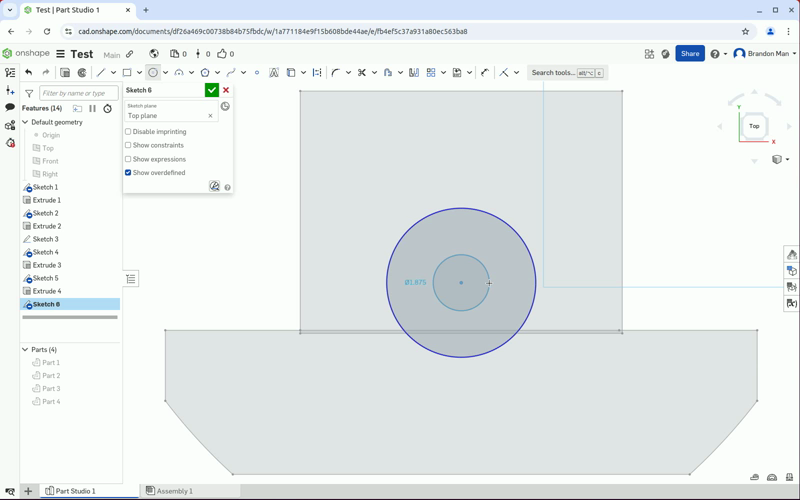
key(esc)
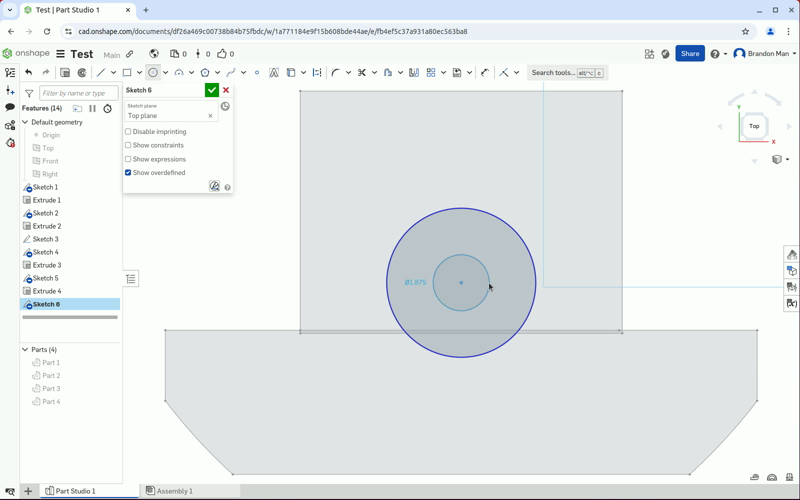
mouse_move(488, 326)
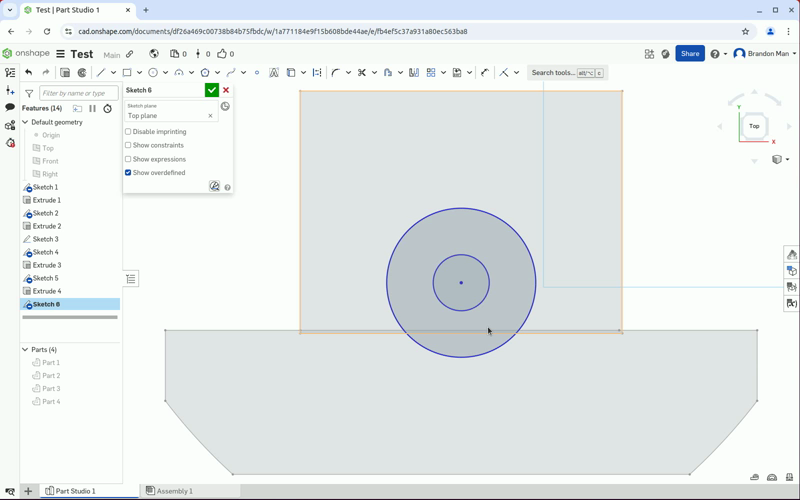
click(488, 326)
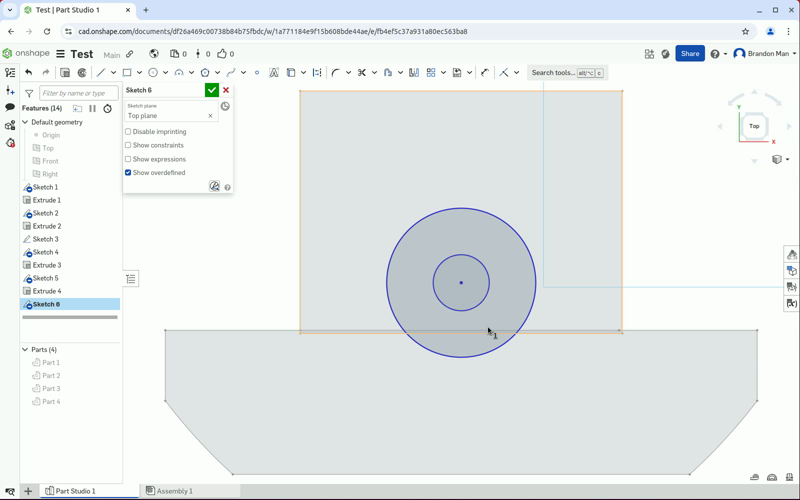
mouse_move(73, 352)
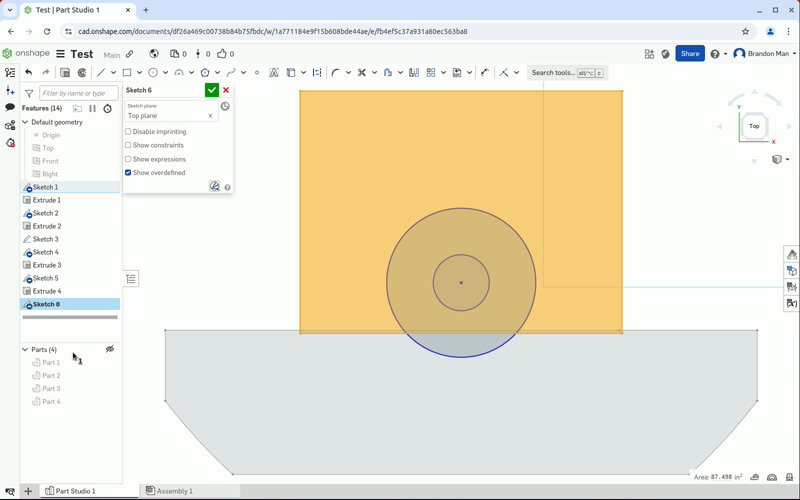
key(shift+y)
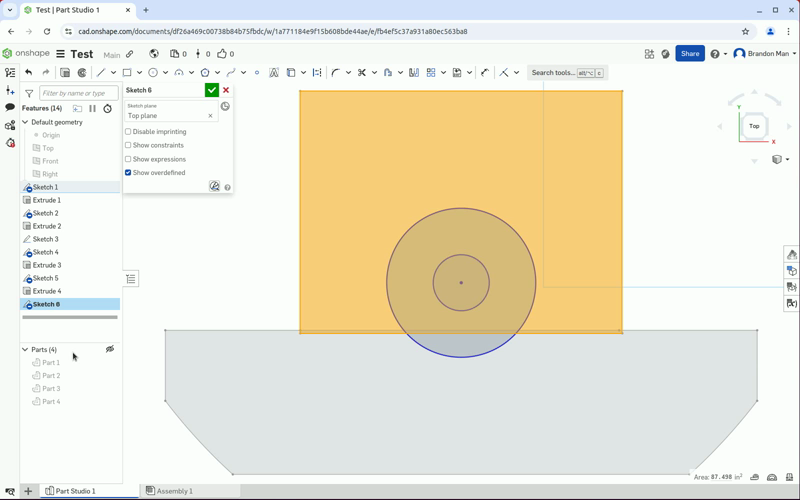
key(shift+e)
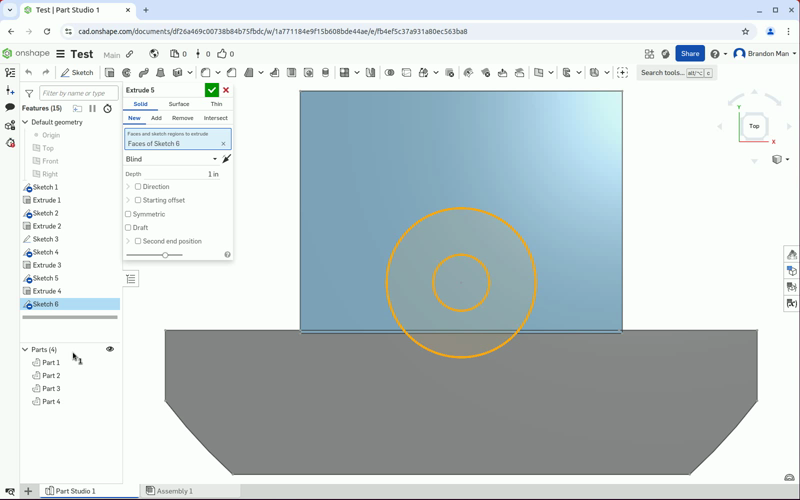
mouse_move(143, 106)
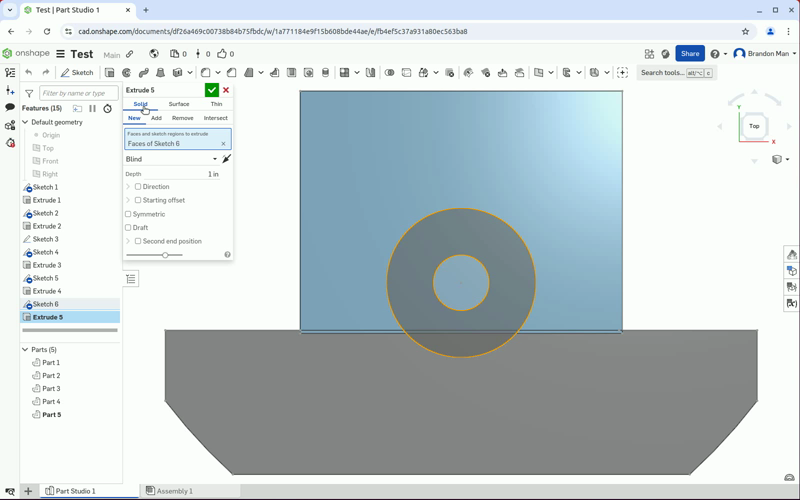
click(143, 106)
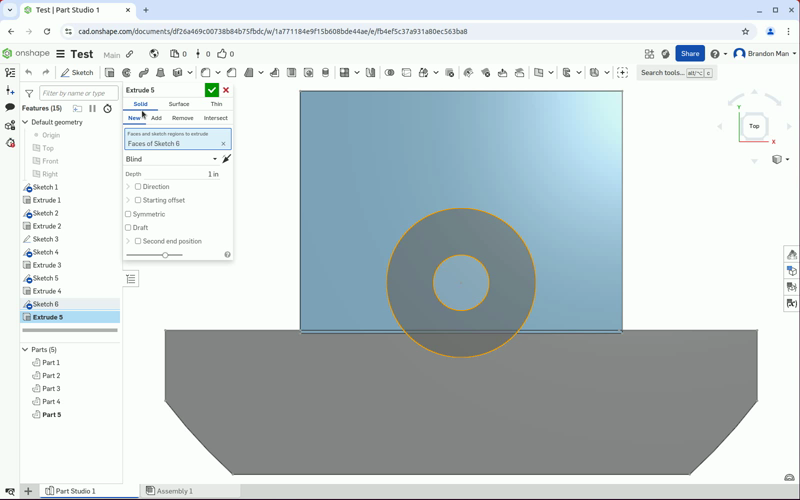
mouse_move(137, 120)
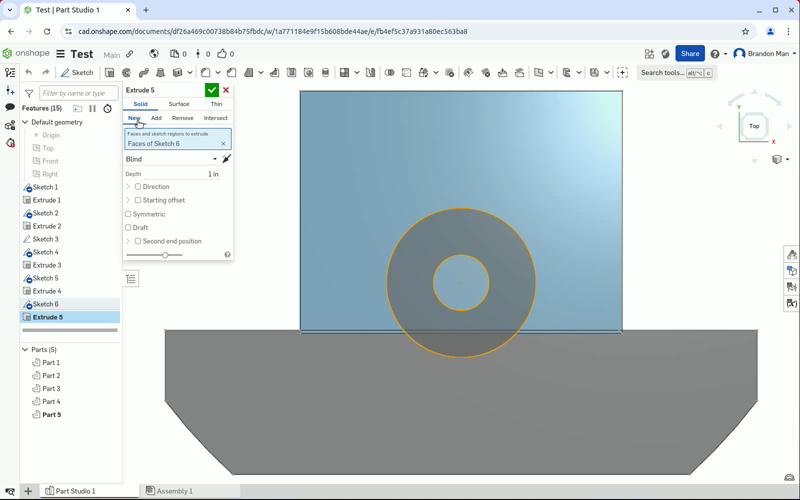
click(137, 120)
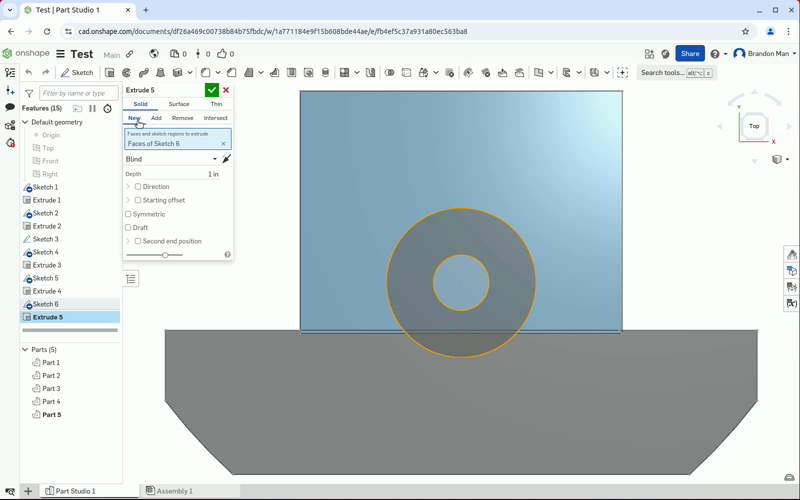
key(tab, 4)
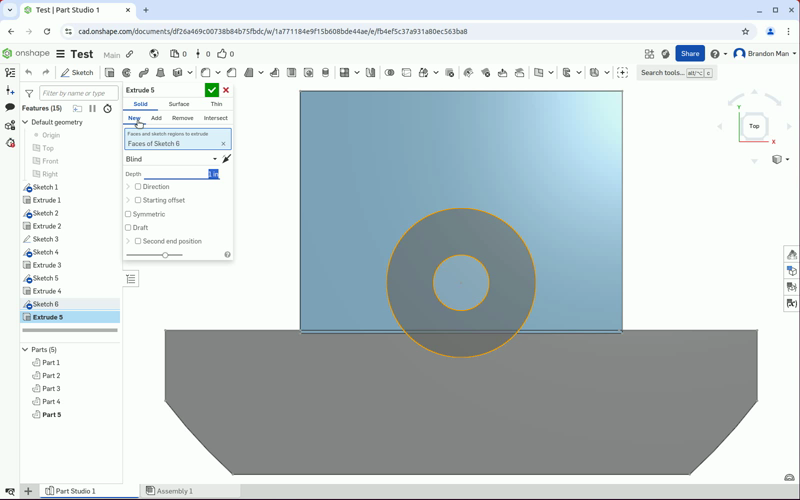
text(3.768)
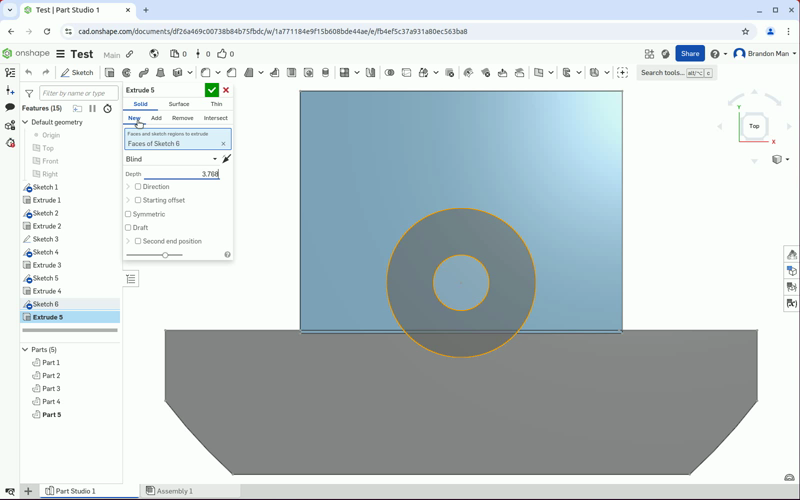
key(enter)
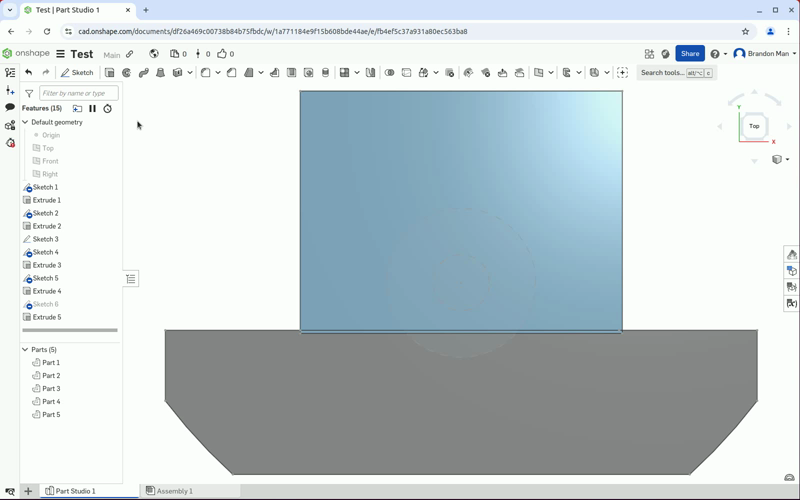
key(shift+h)
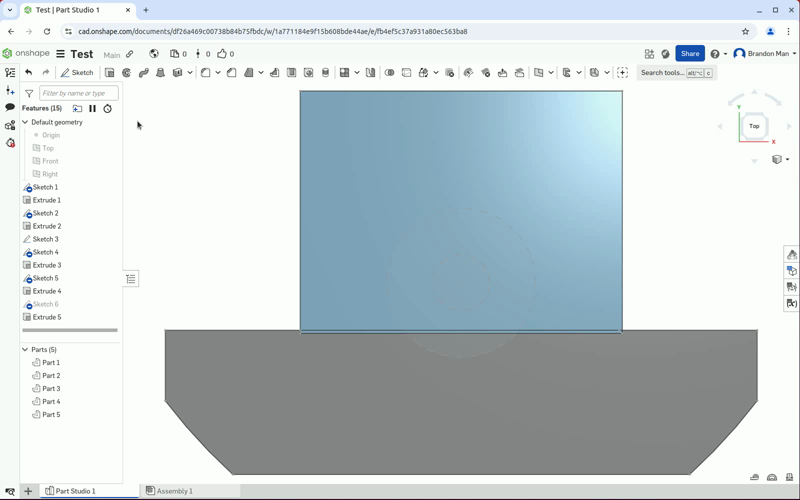
key(shift+h)
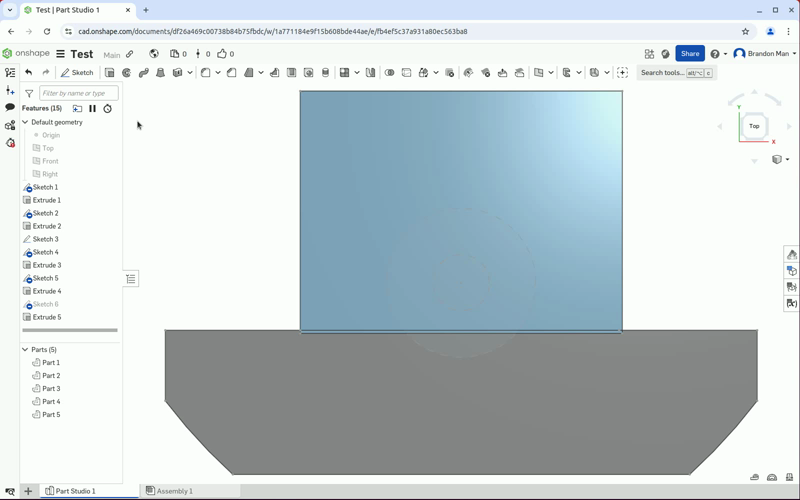
key(shift+7)
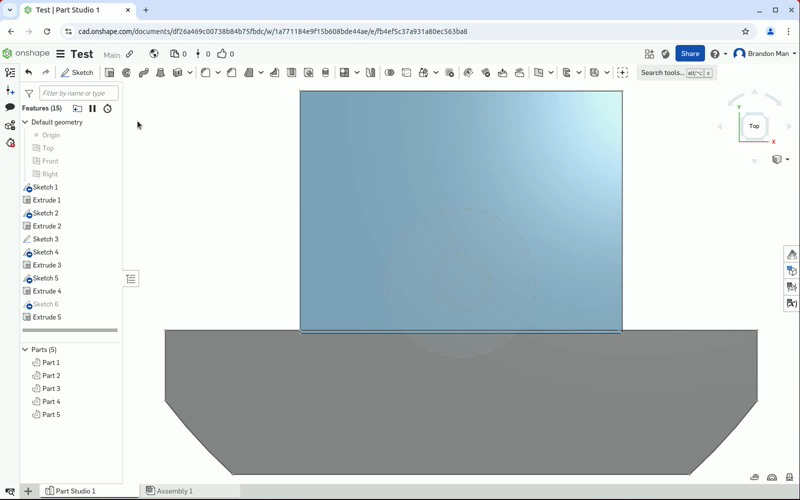
key(up, 3)
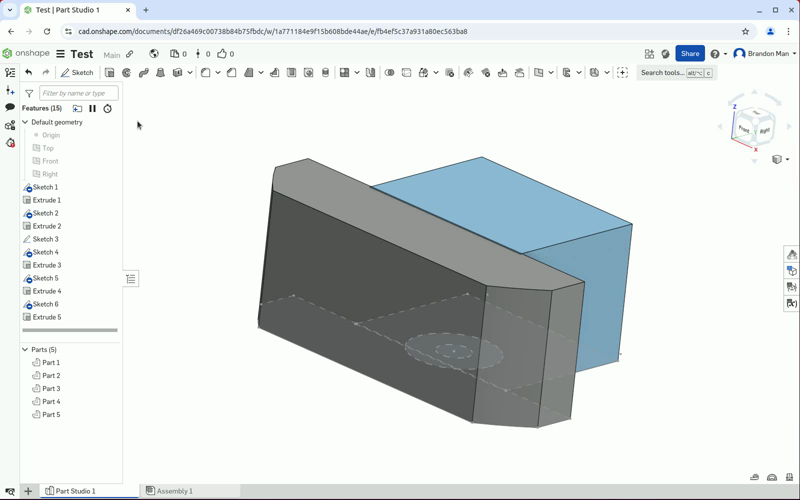
key(left, 3)
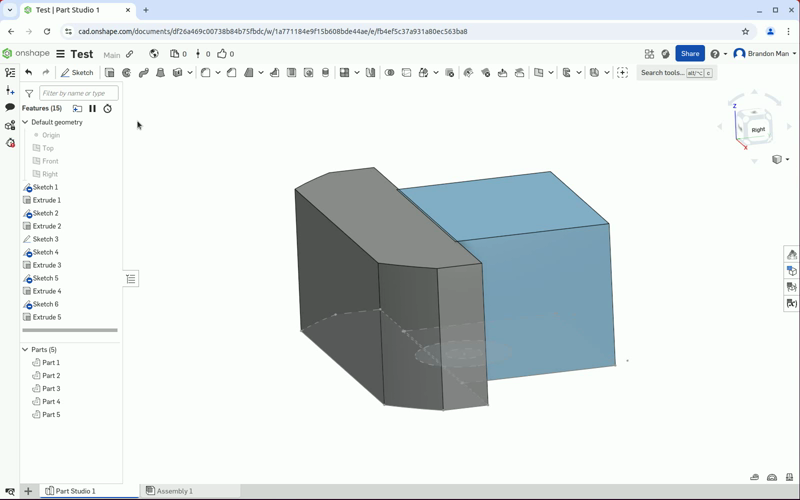
key(right, 3)
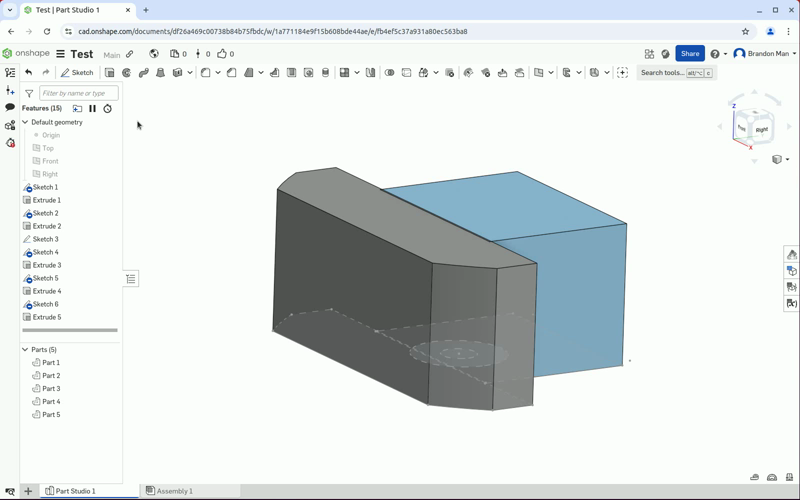
key(down, 3)
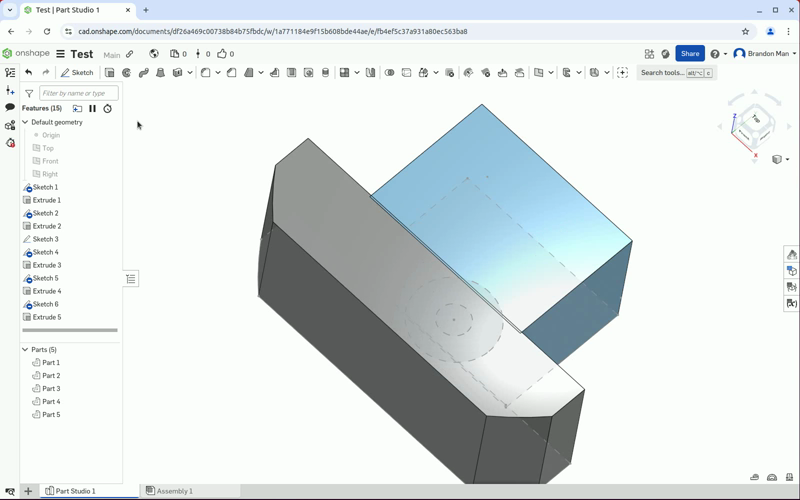
mouse_move(73, 189)
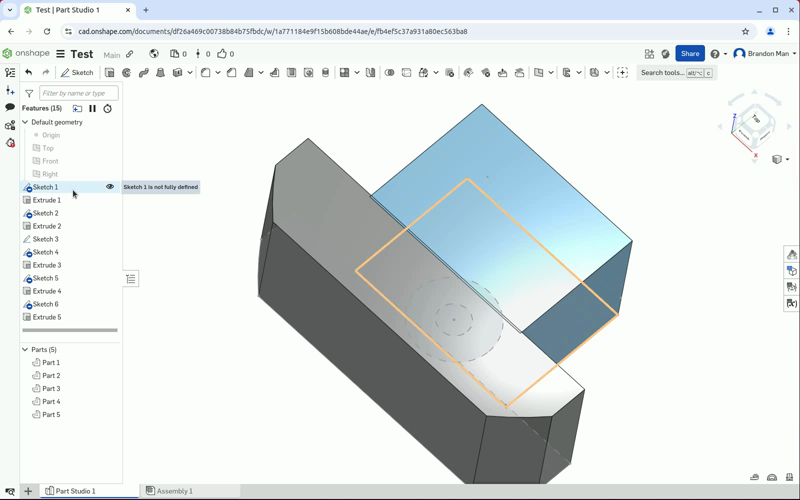
click(73, 189)